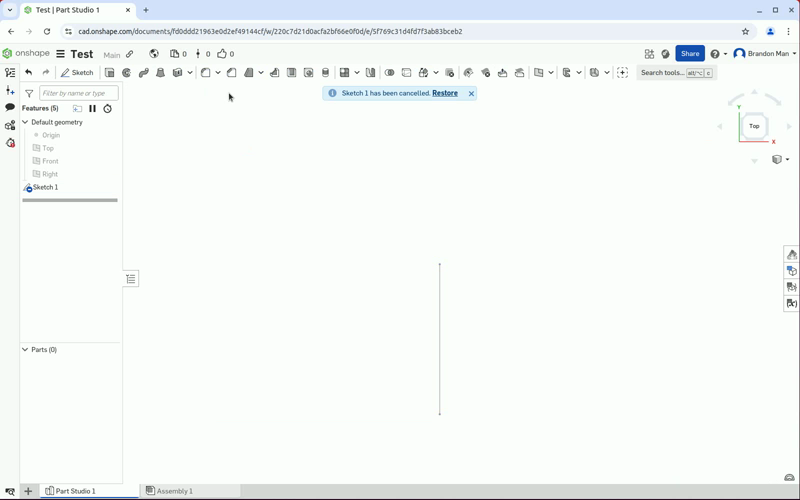
key(shift+h)
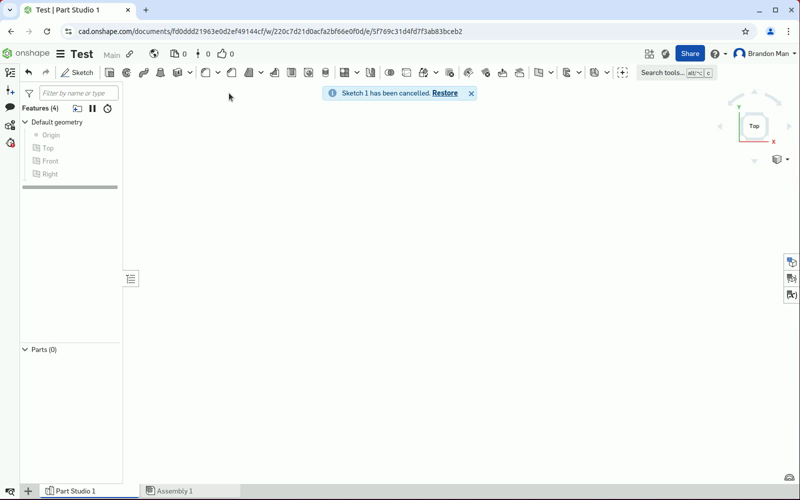
mouse_move(73, 352)
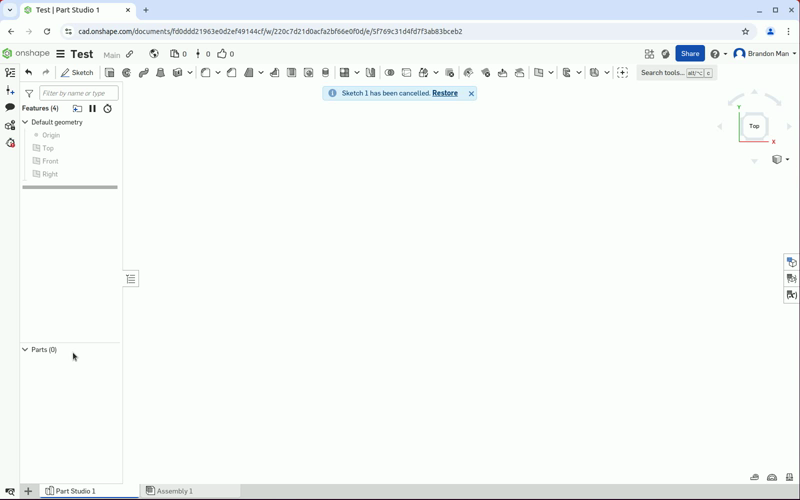
key(y)
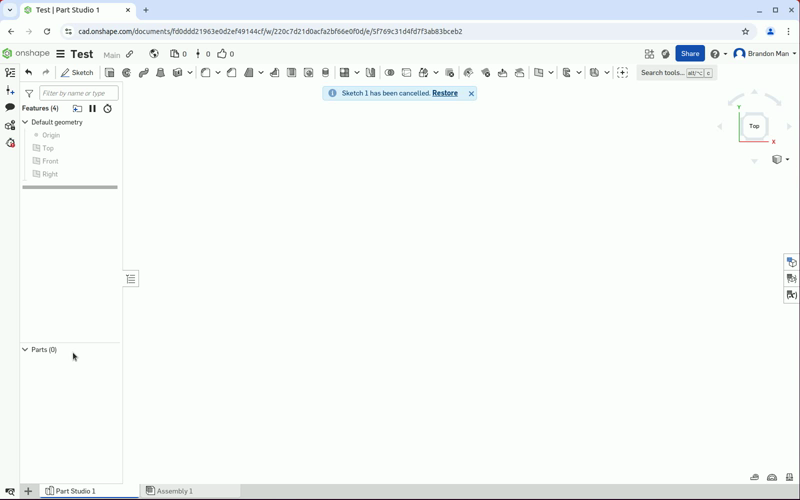
key(shift+p)
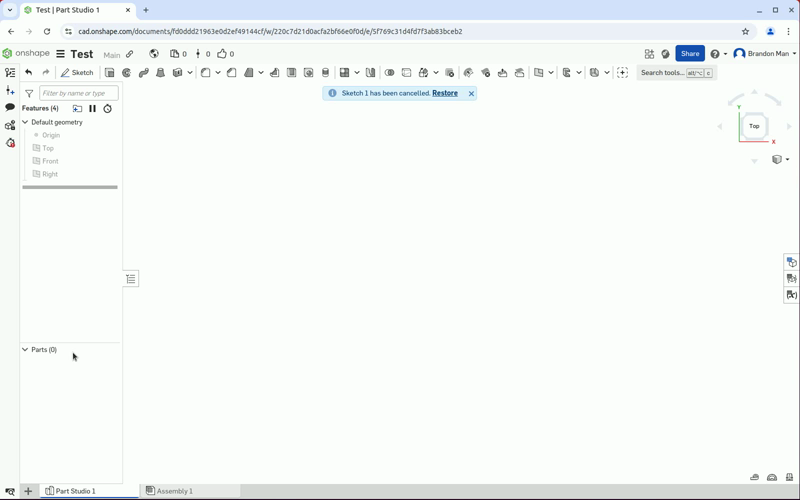
key(space)
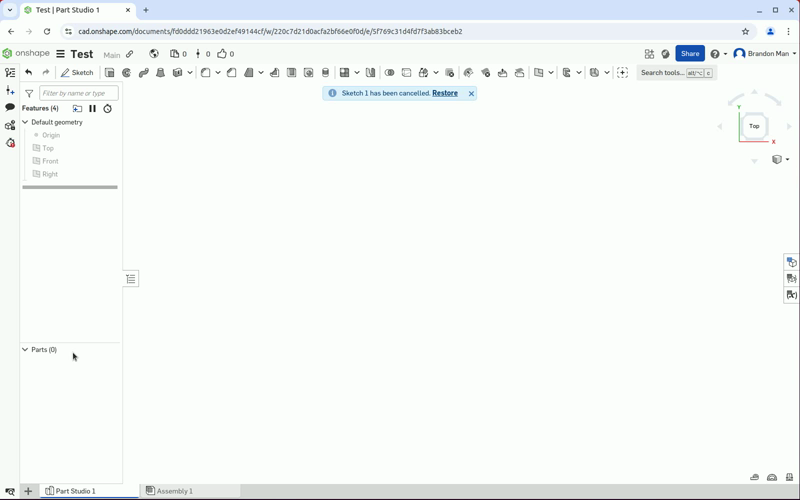
key_down(shift)
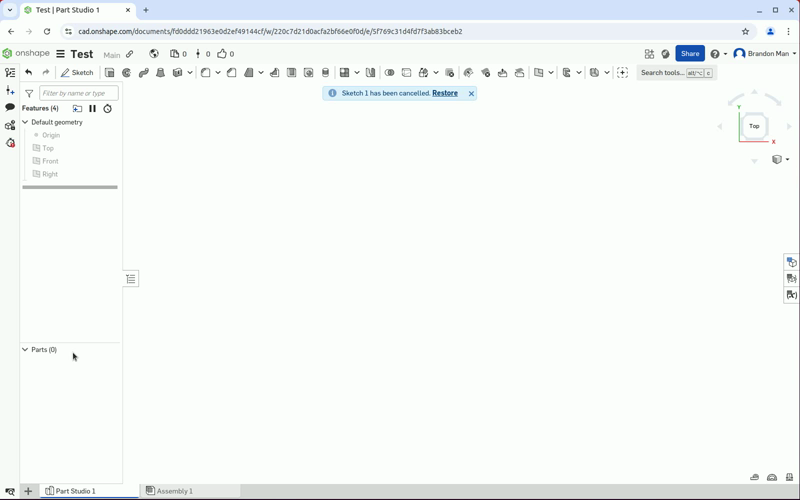
key(up)
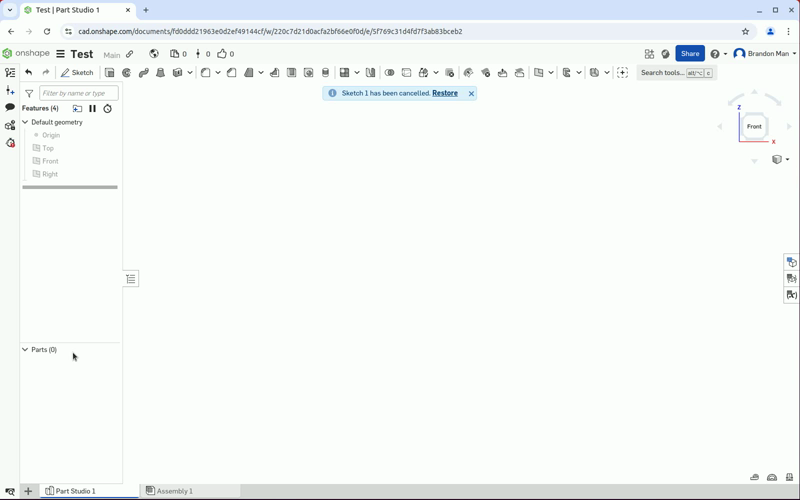
key_up(shift)
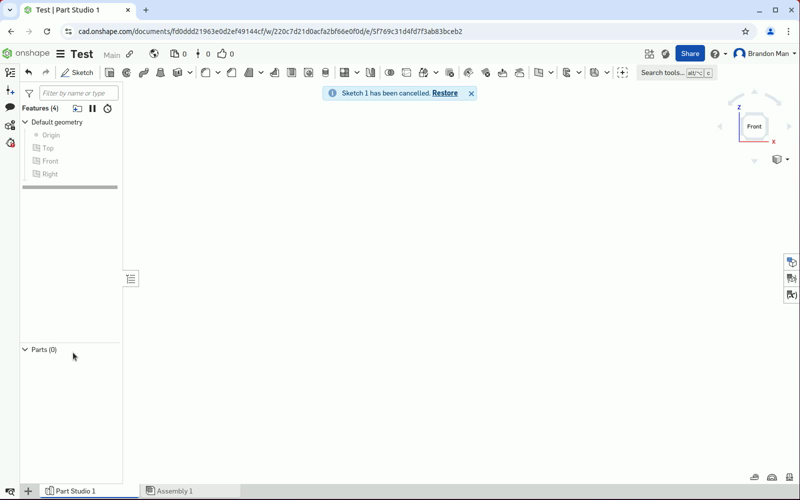
key(space)
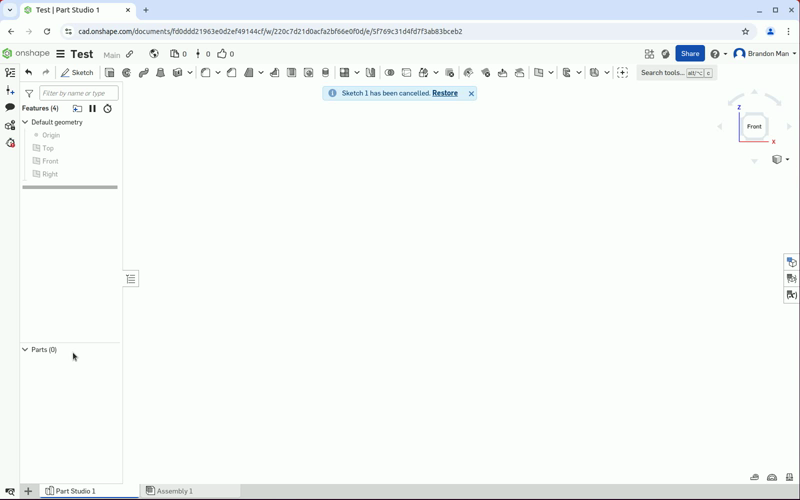
key_down(shift)
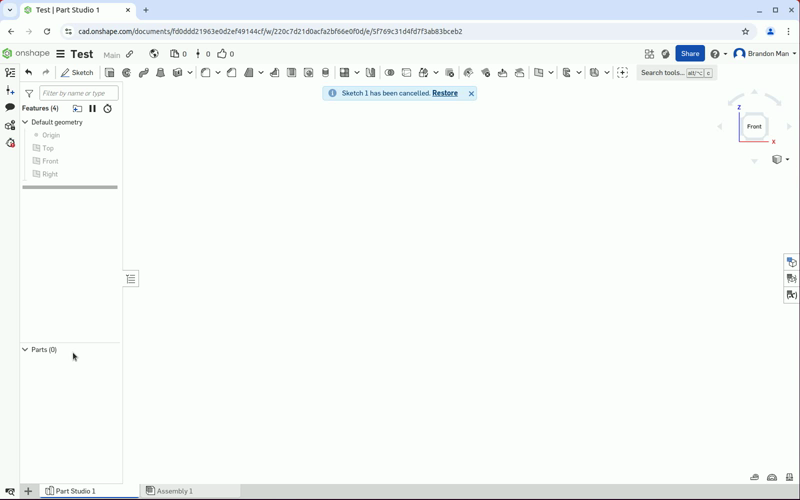
key(left)
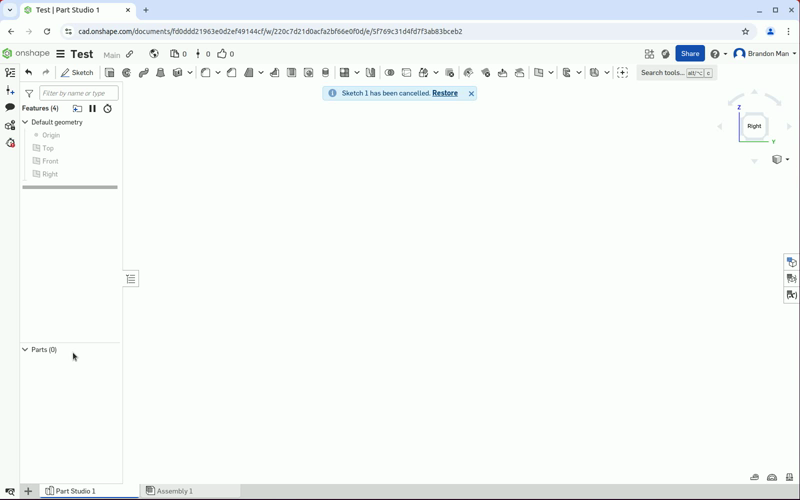
key_up(shift)
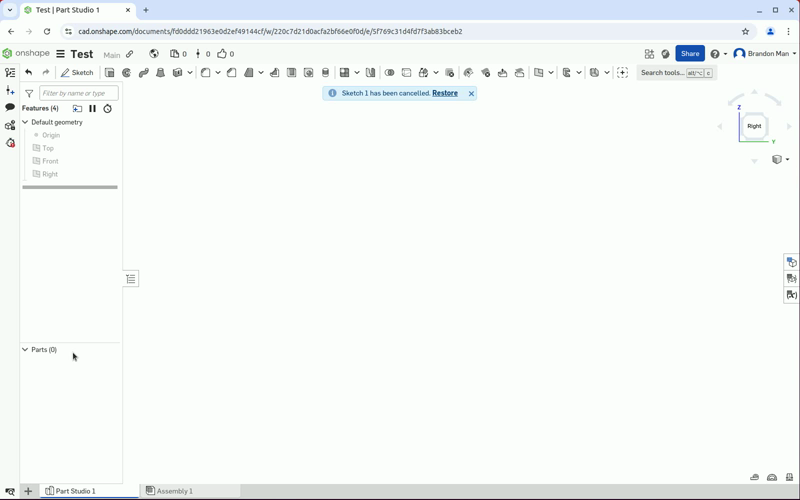
mouse_move(73, 352)
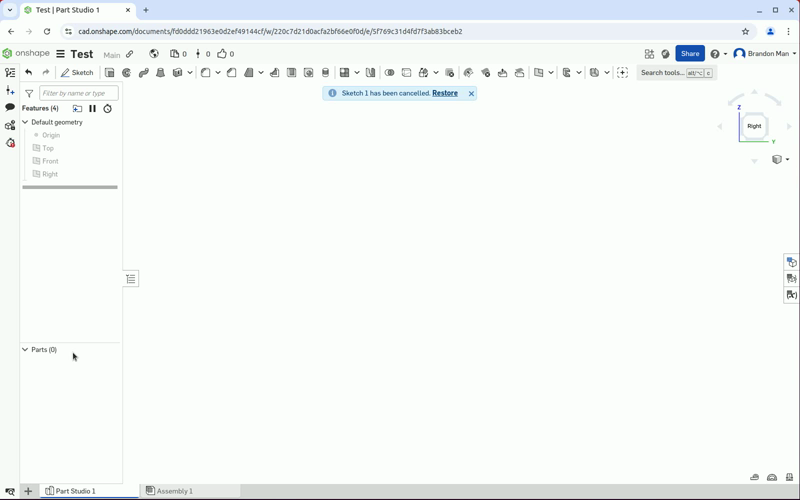
key(shift+y)
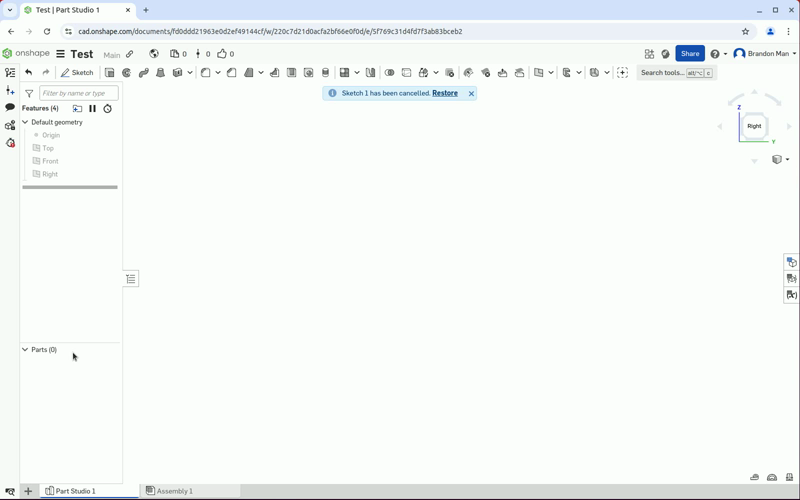
key(shift+s)
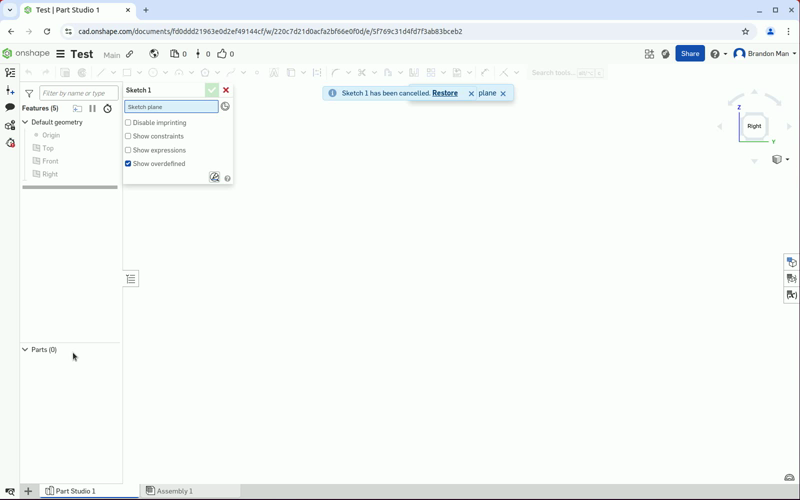
mouse_move(73, 176)
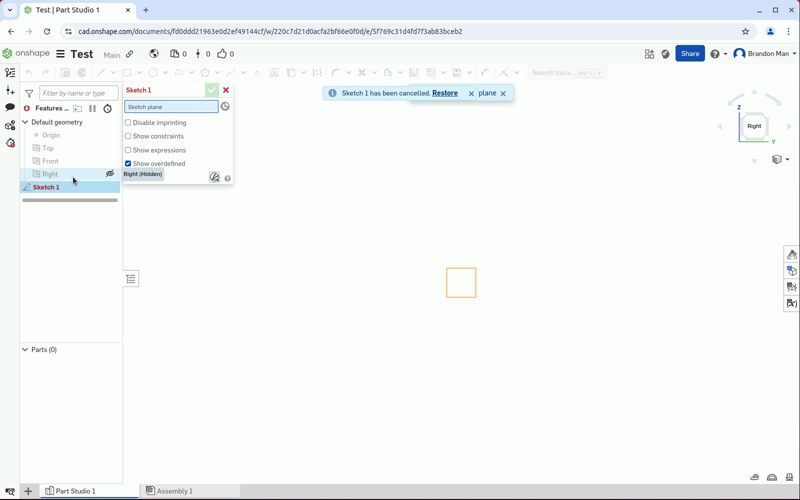
click(73, 176)
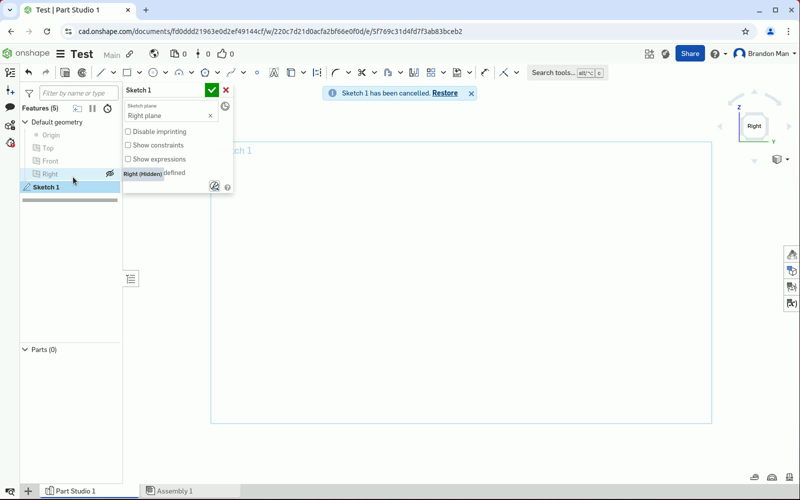
mouse_move(73, 352)
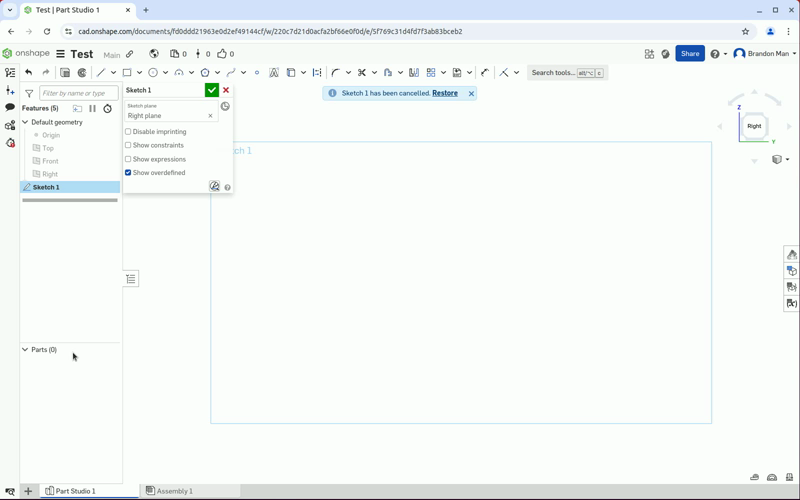
key(y)
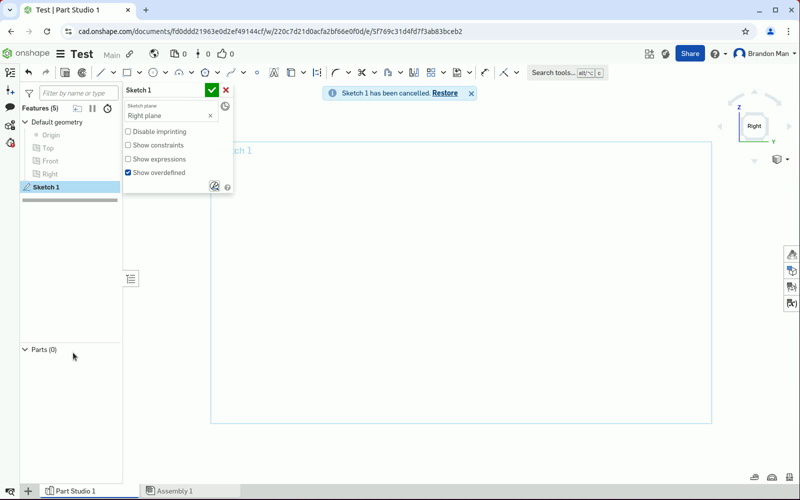
key(c)
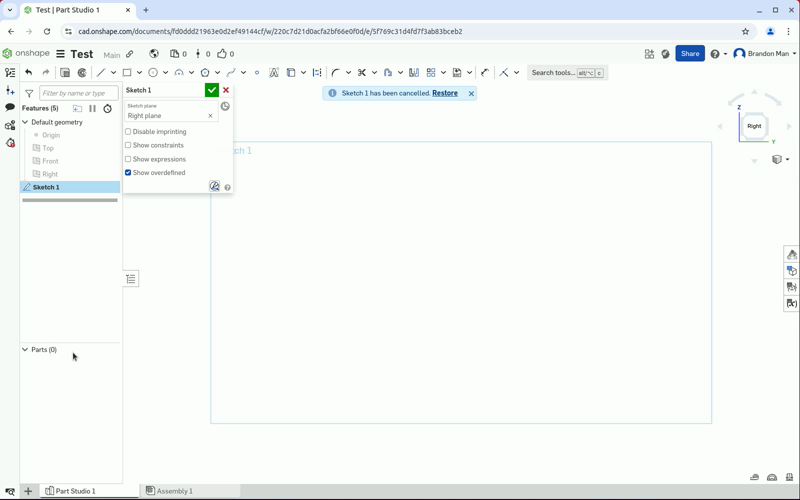
key_down(shift)
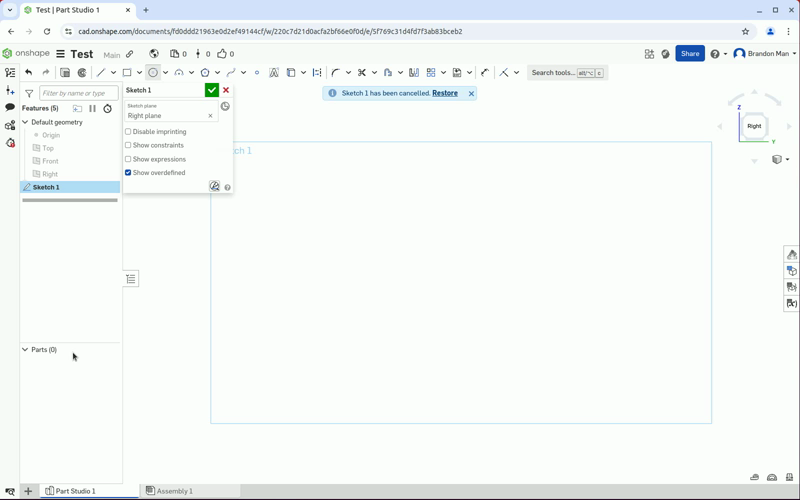
mouse_move(461, 282)
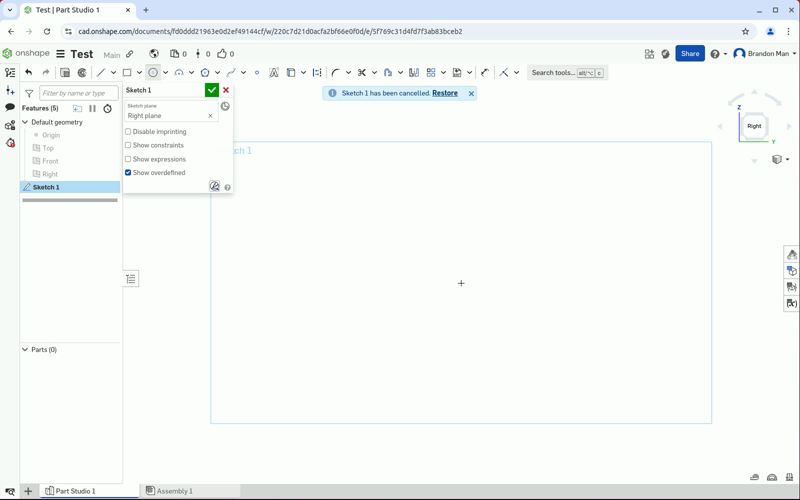
click(461, 282)
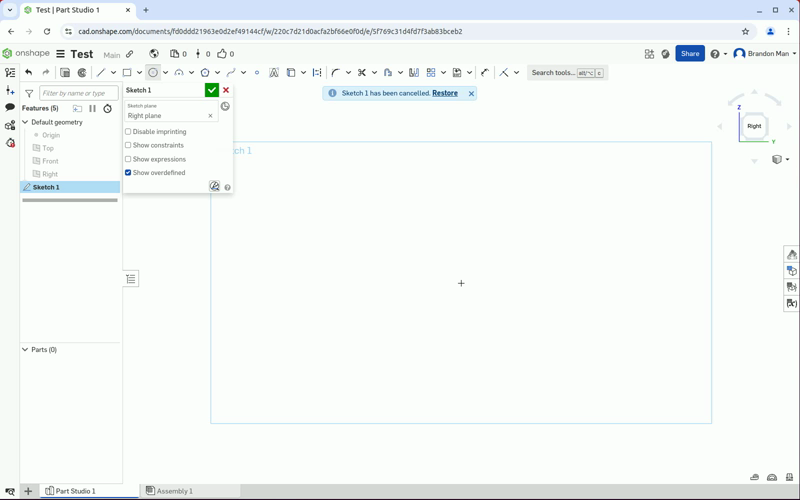
key_up(shift)
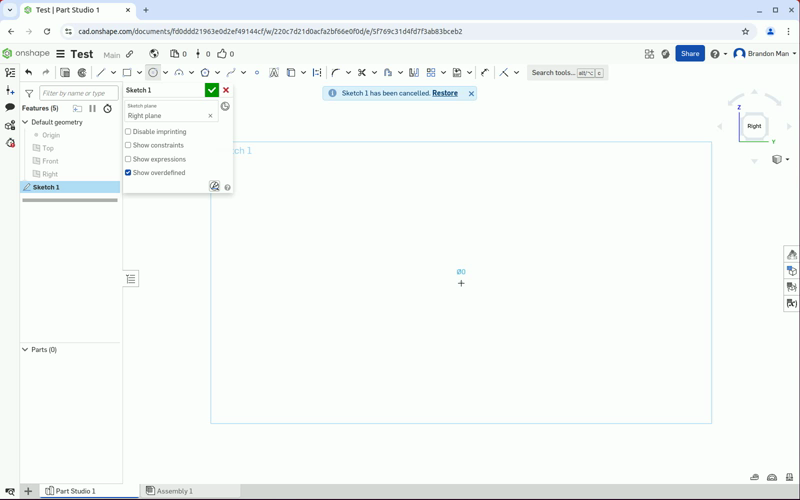
mouse_move(464, 282)
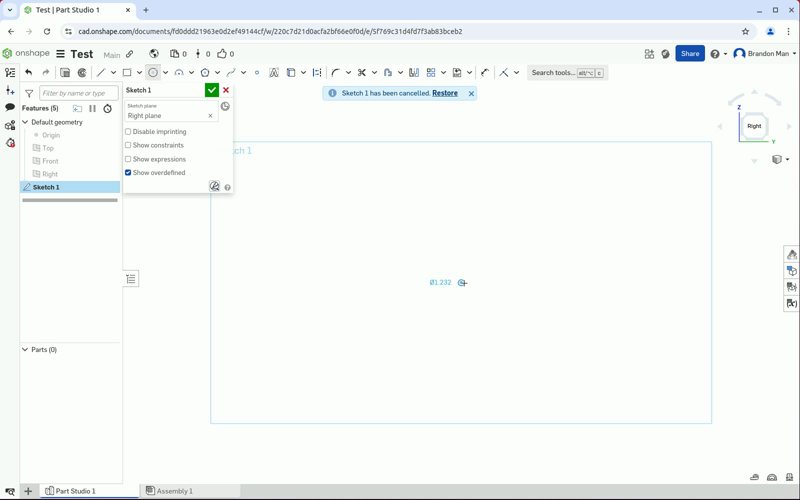
click(464, 282)
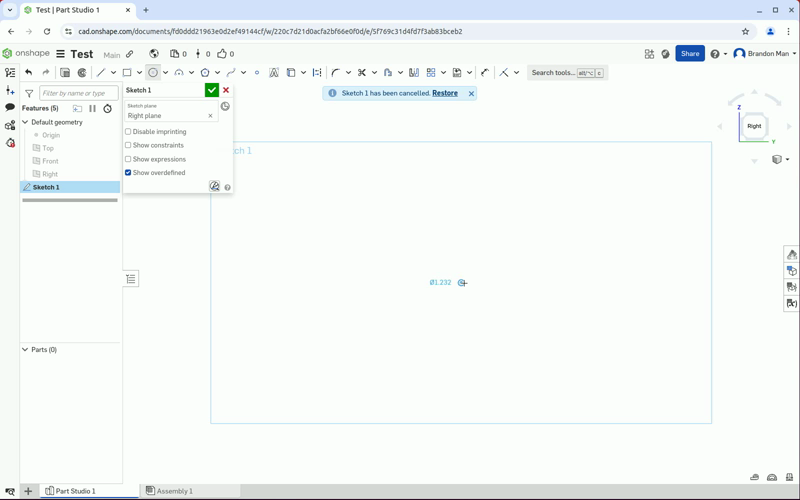
key(esc)
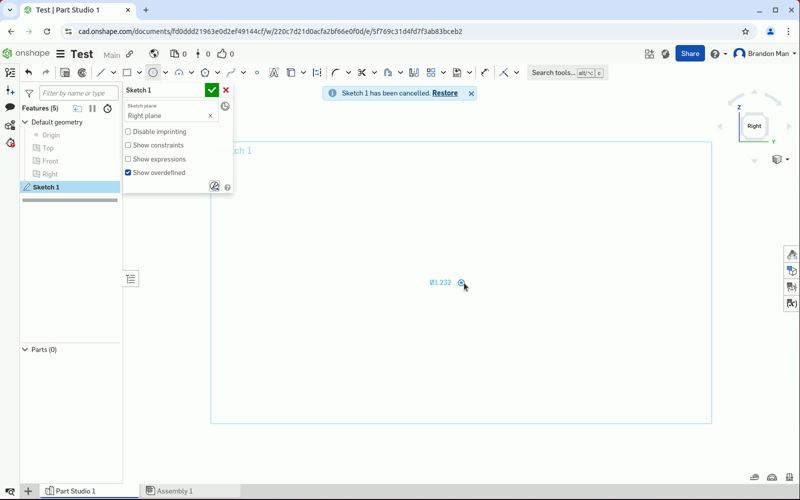
key(c)
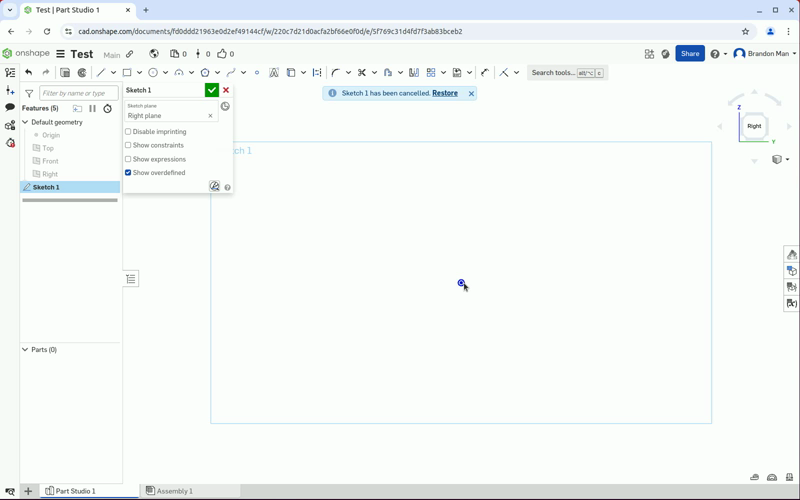
key_down(shift)
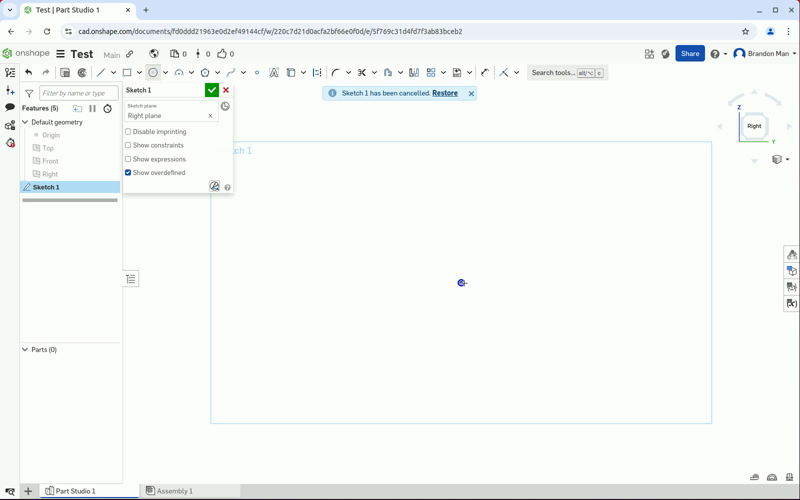
mouse_move(461, 282)
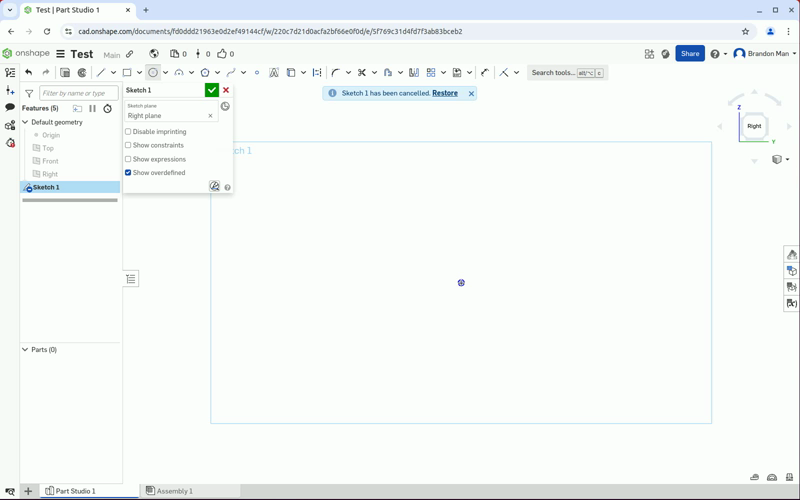
scroll(6)
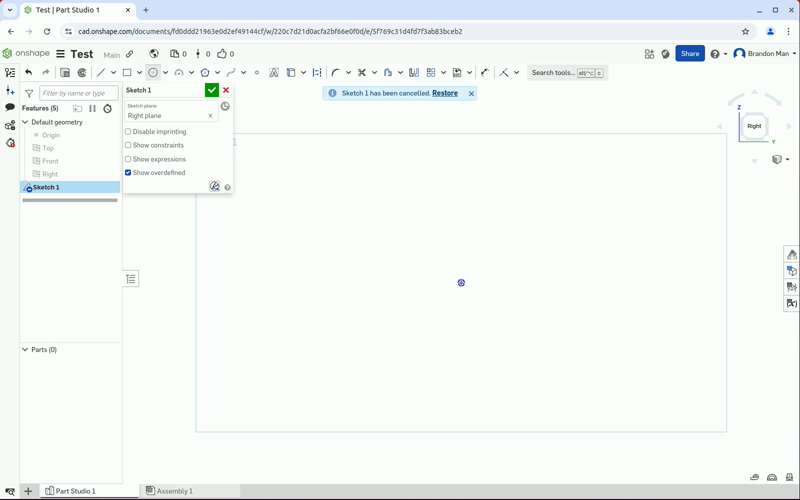
scroll(6)
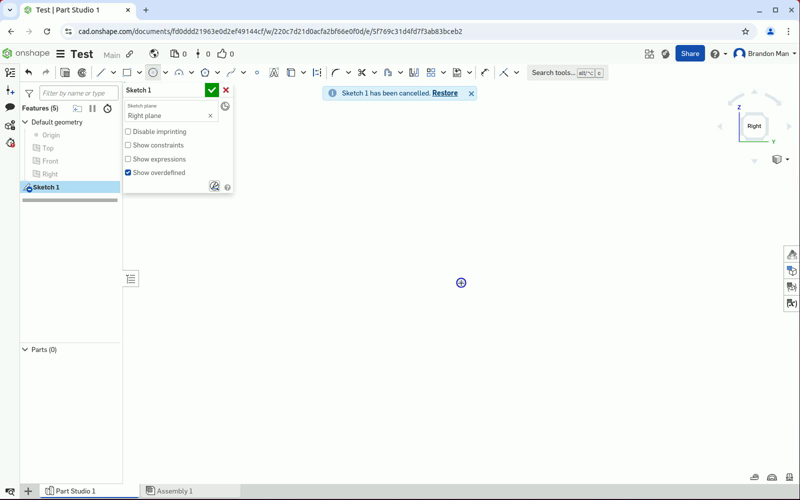
scroll(6)
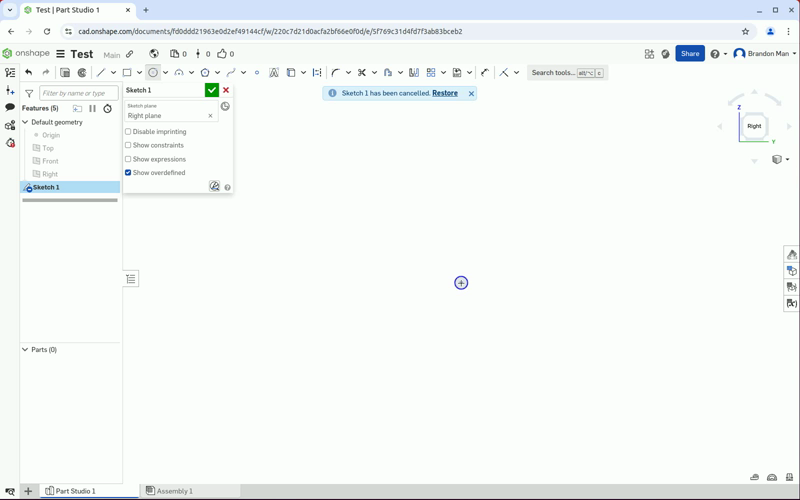
scroll(6)
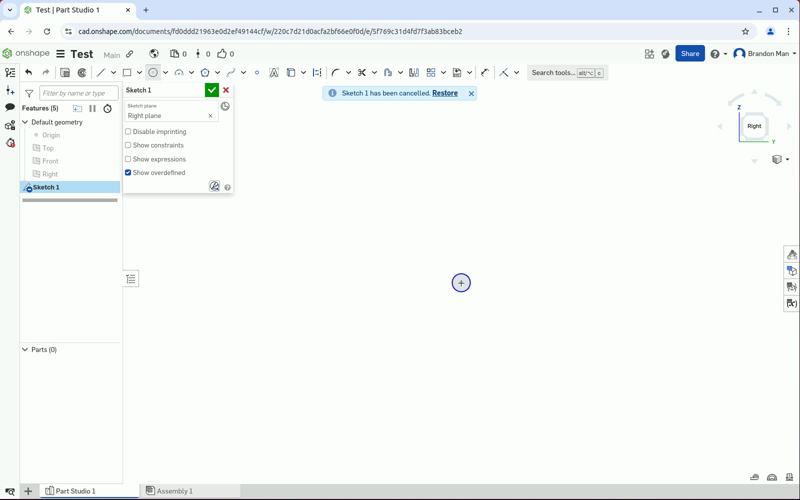
scroll(6)
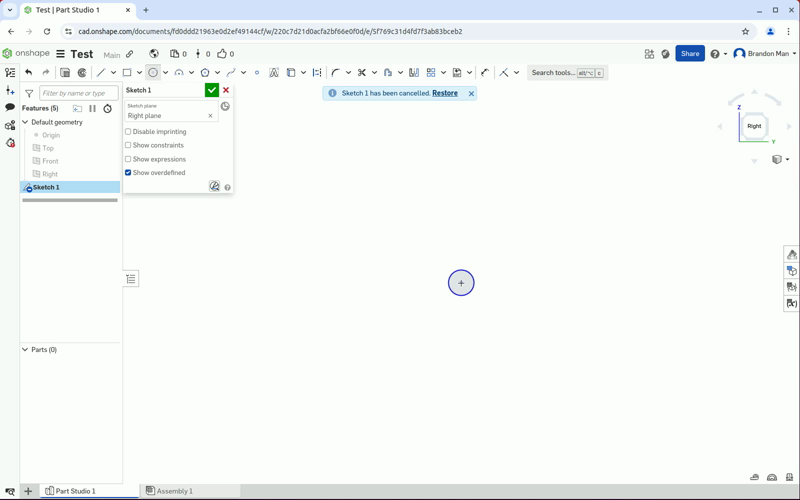
scroll(6)
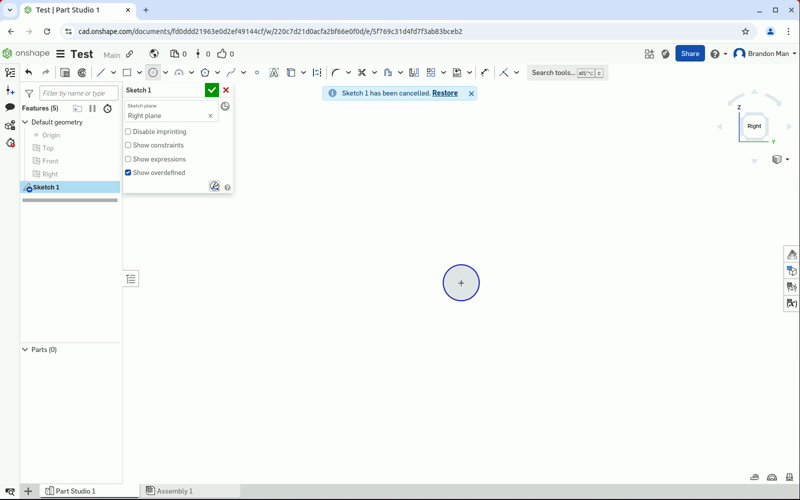
scroll(6)
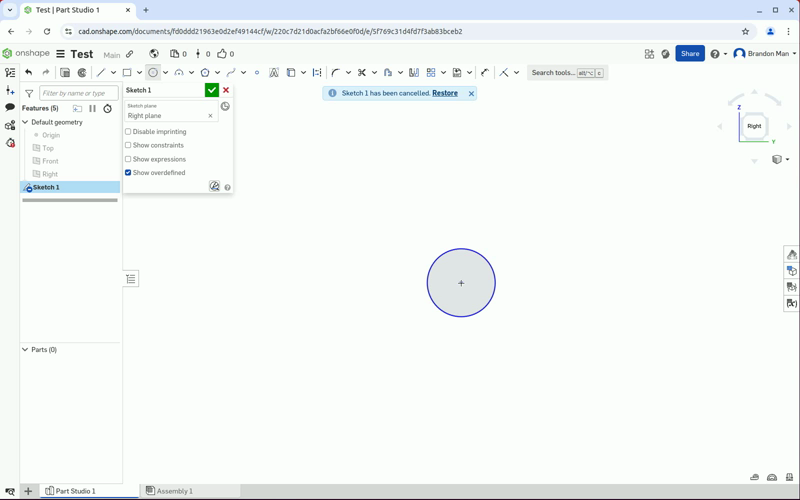
click(461, 282)
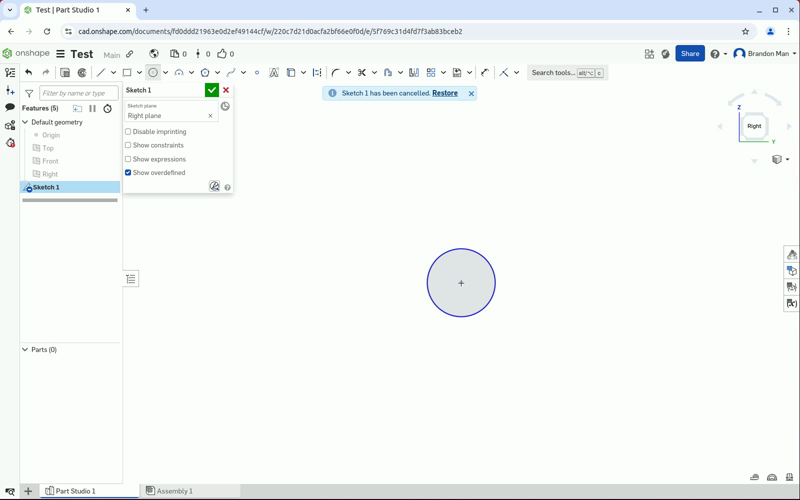
scroll(-6)
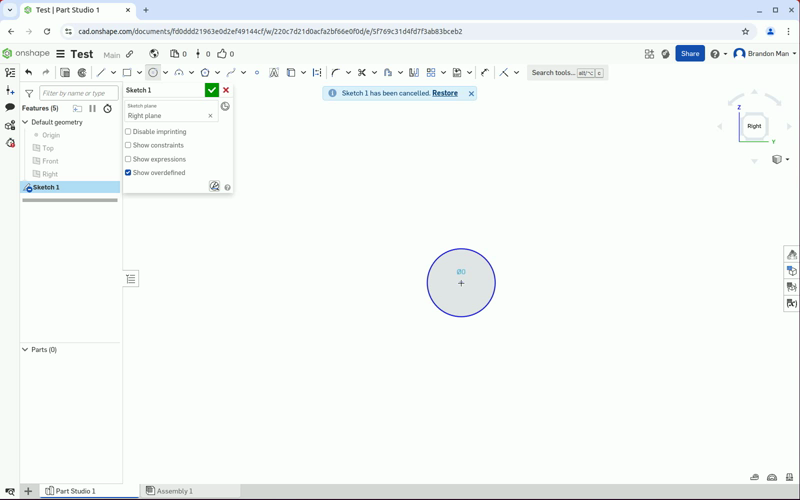
scroll(-6)
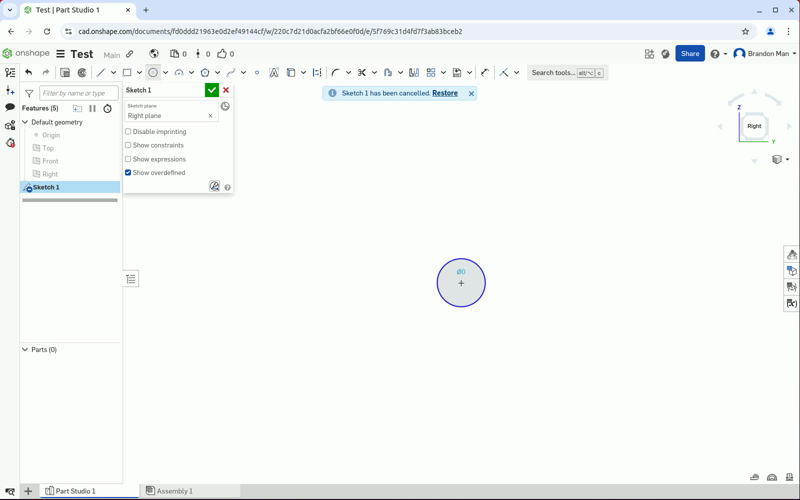
scroll(-6)
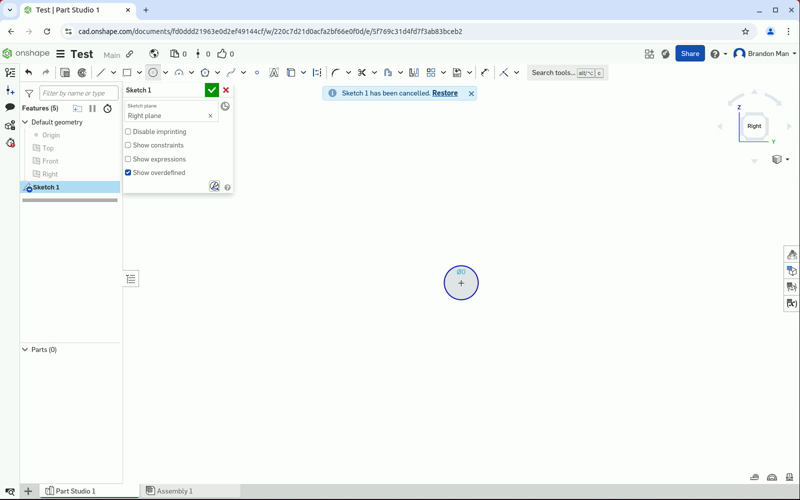
scroll(-6)
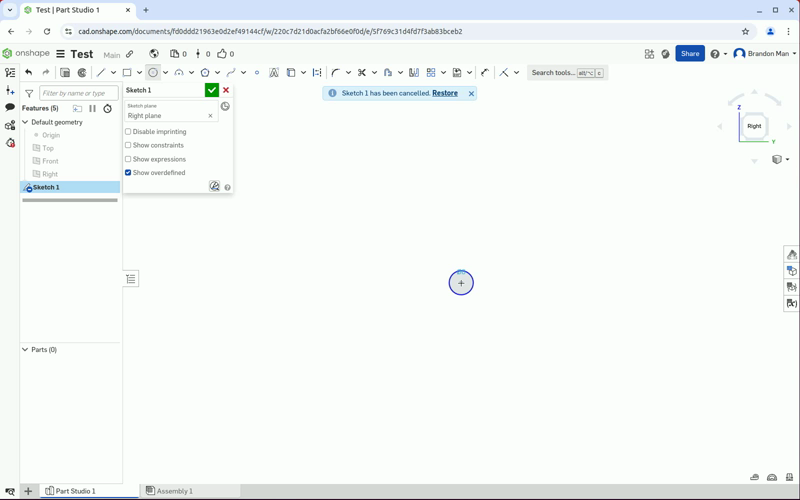
scroll(-6)
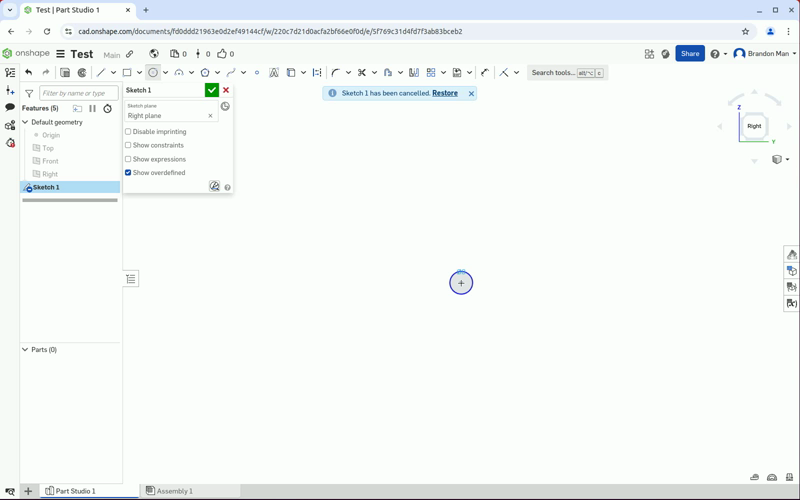
scroll(-6)
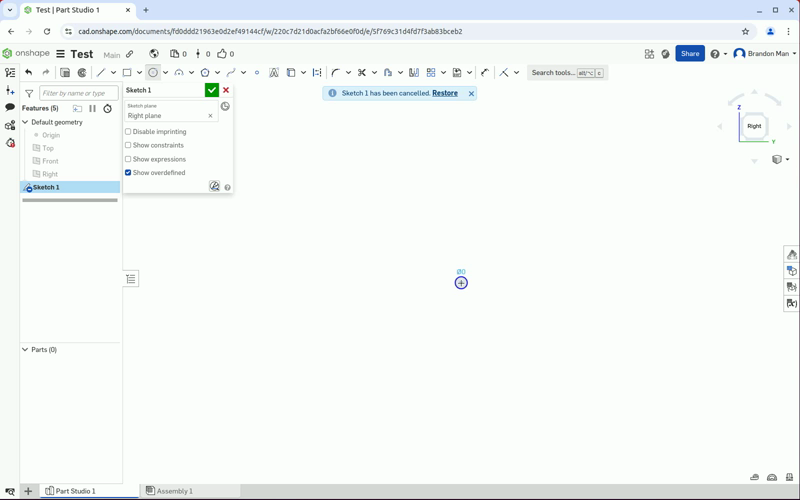
scroll(-6)
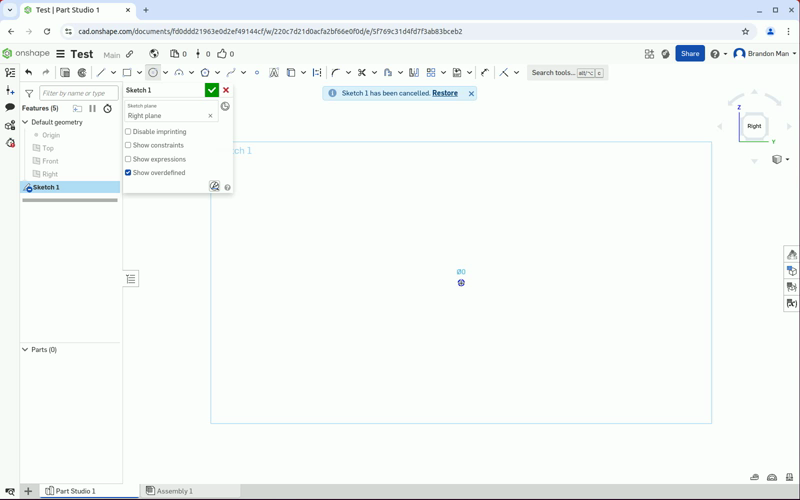
key_up(shift)
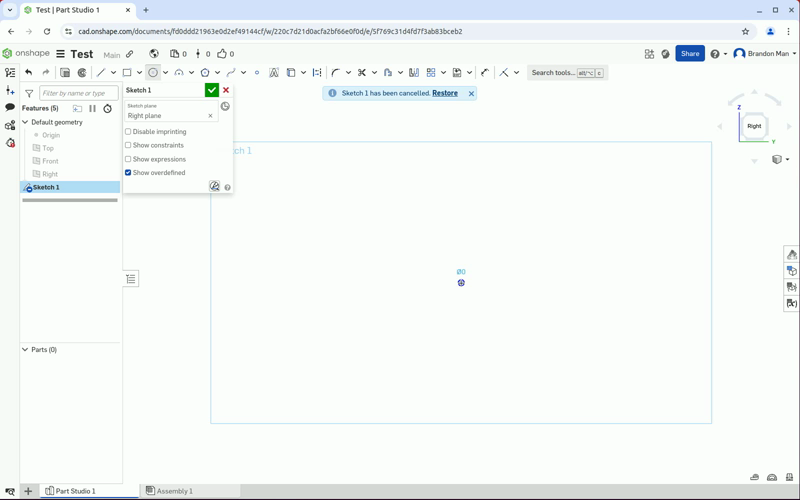
mouse_move(463, 282)
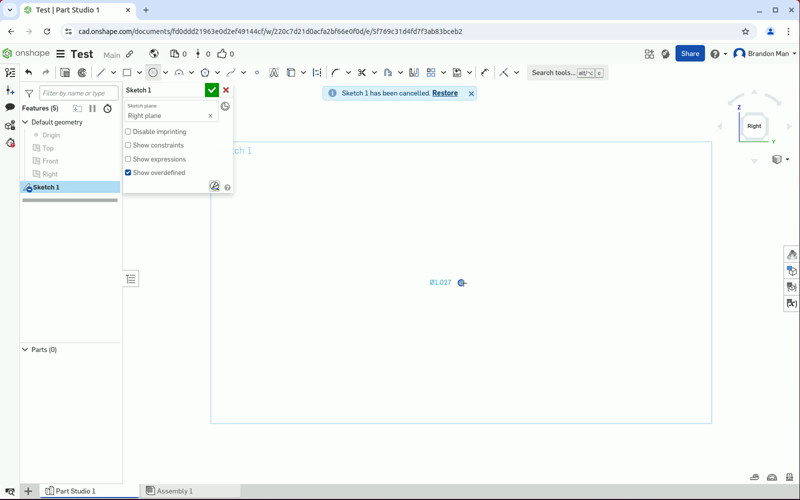
scroll(6)
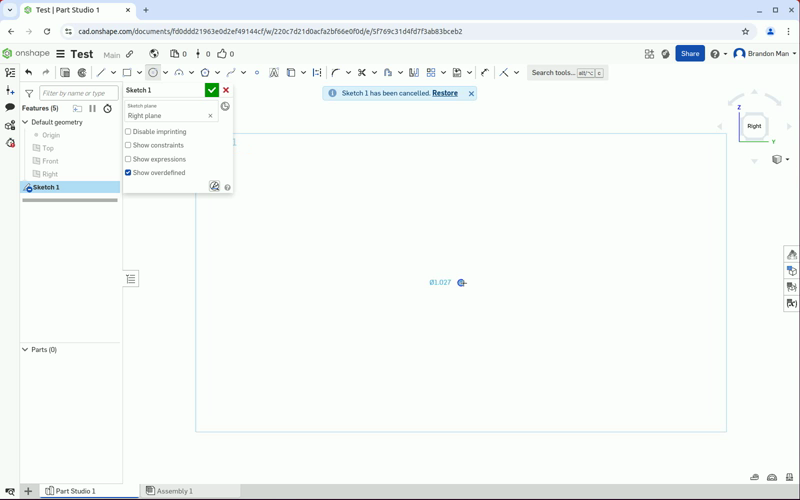
scroll(6)
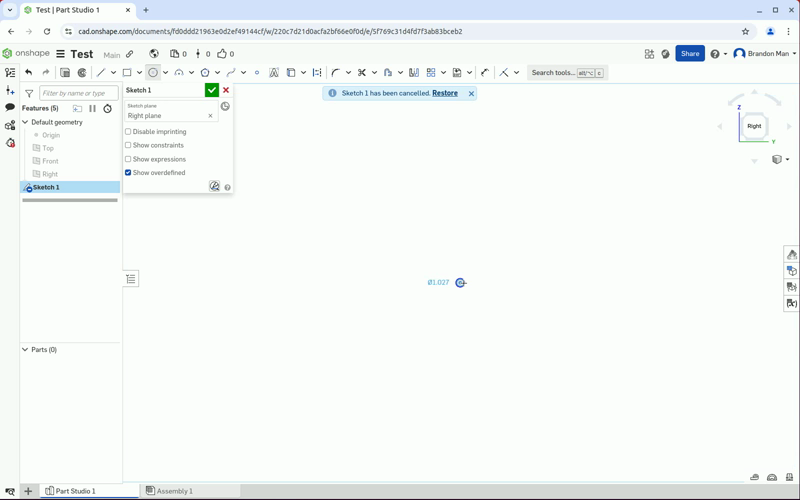
scroll(6)
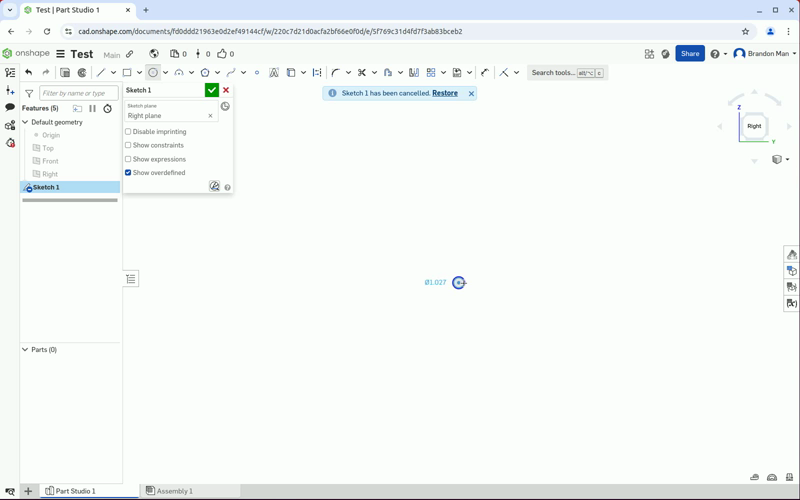
scroll(6)
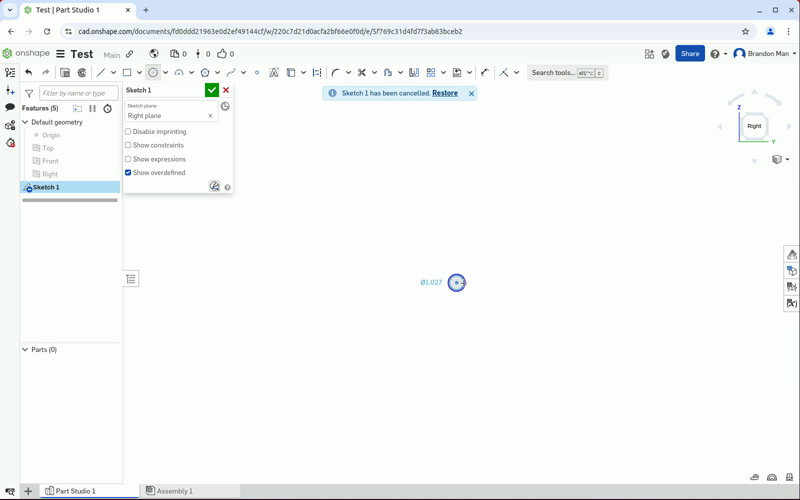
scroll(6)
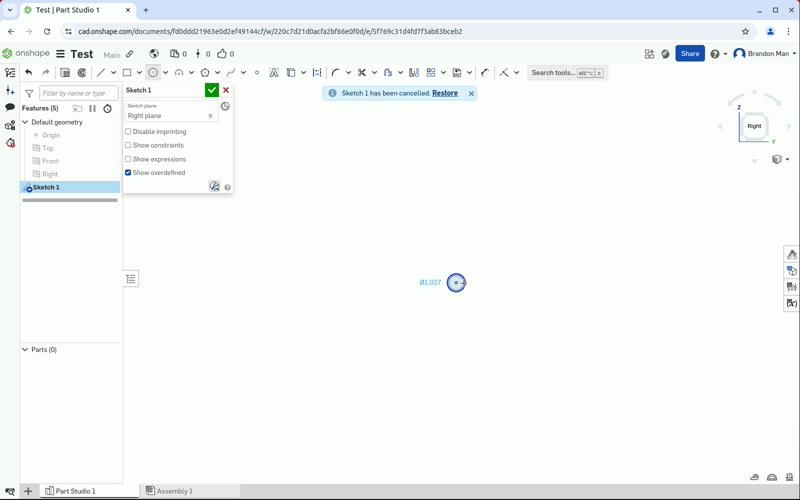
scroll(6)
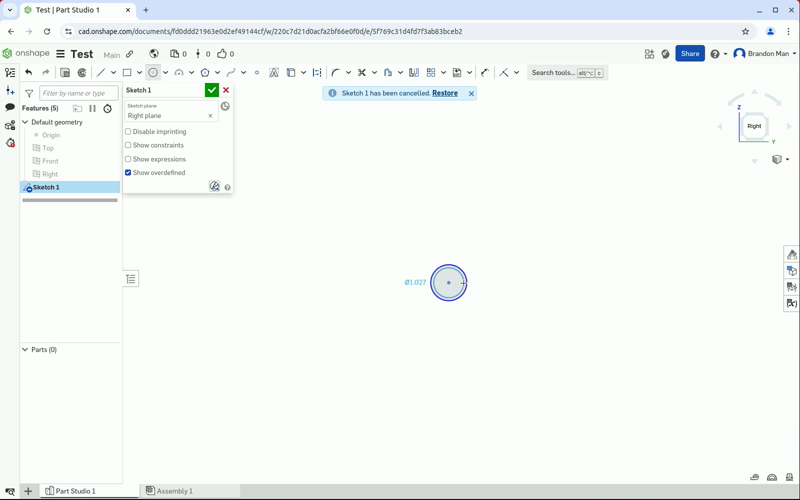
scroll(6)
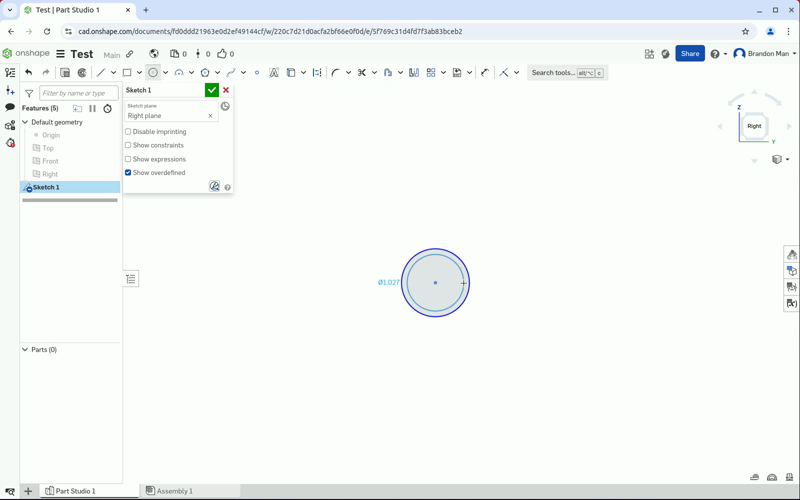
click(463, 282)
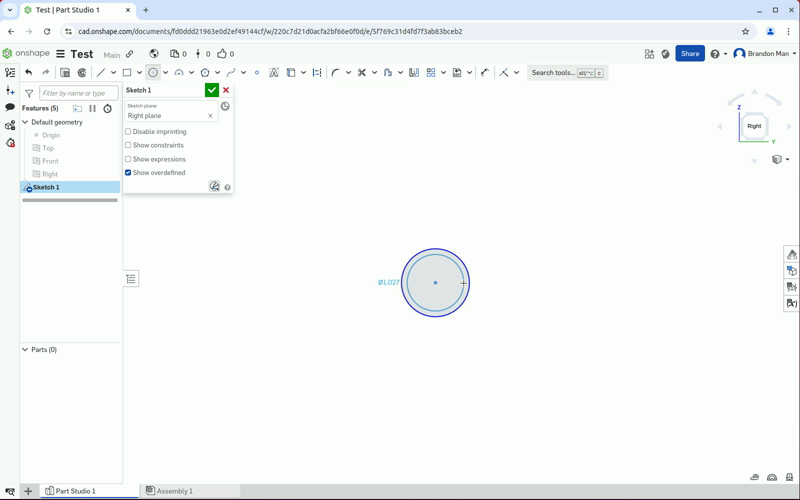
scroll(-6)
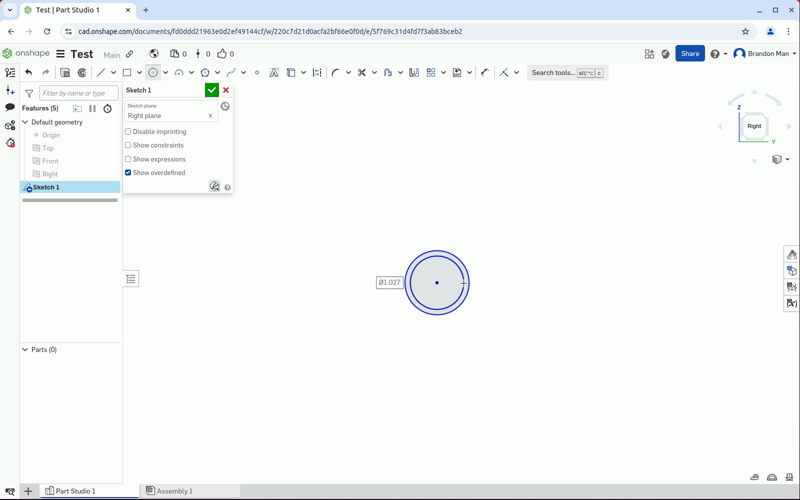
scroll(-6)
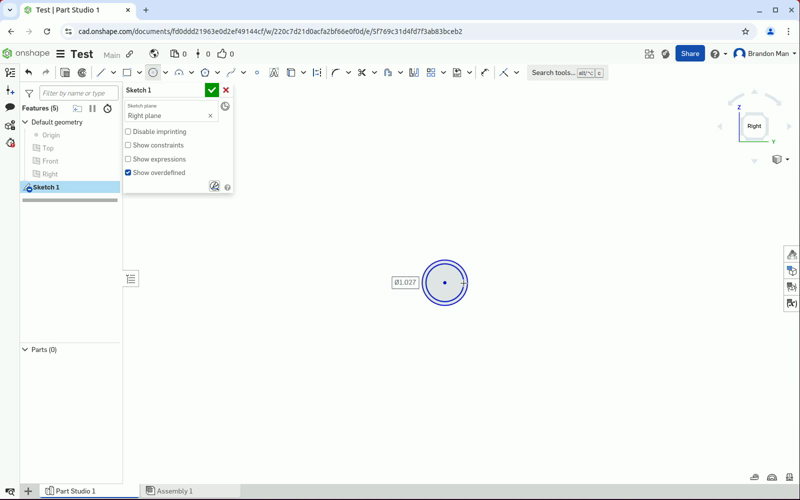
scroll(-6)
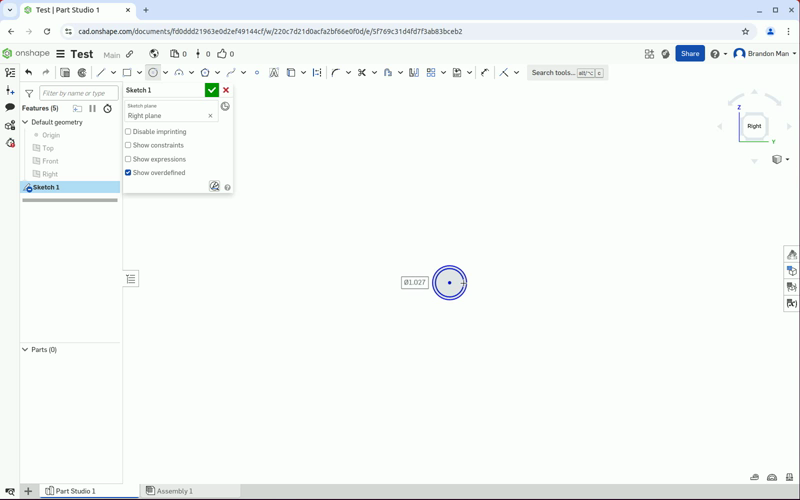
scroll(-6)
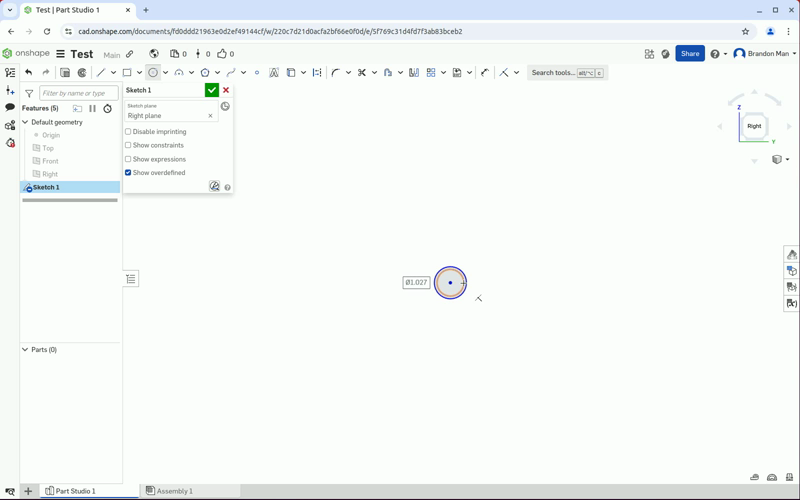
scroll(-6)
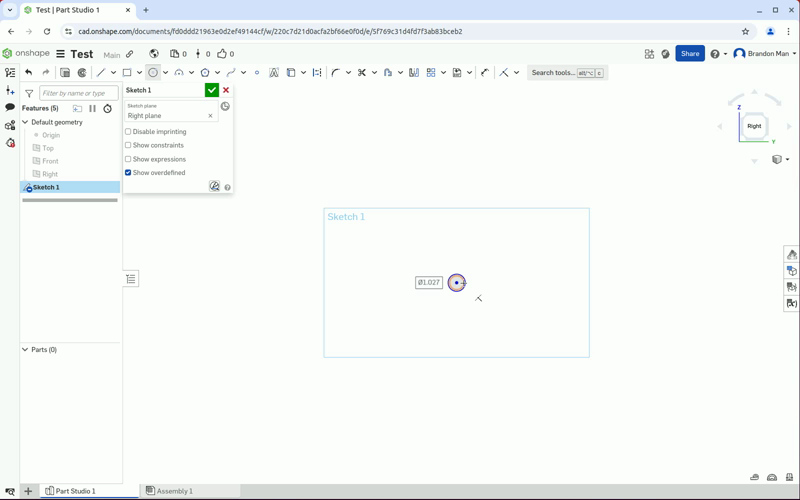
scroll(-6)
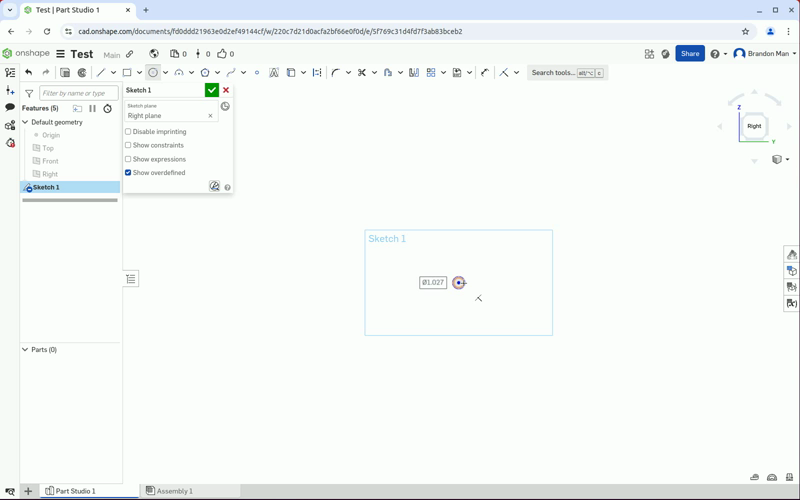
scroll(-6)
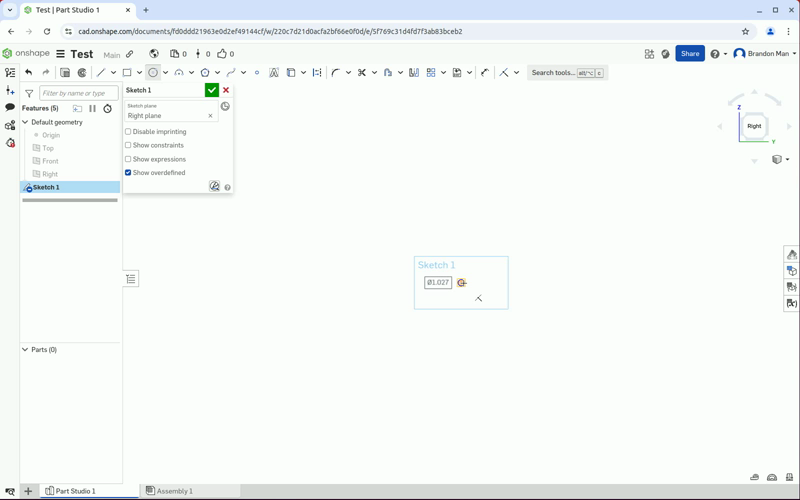
key(esc)
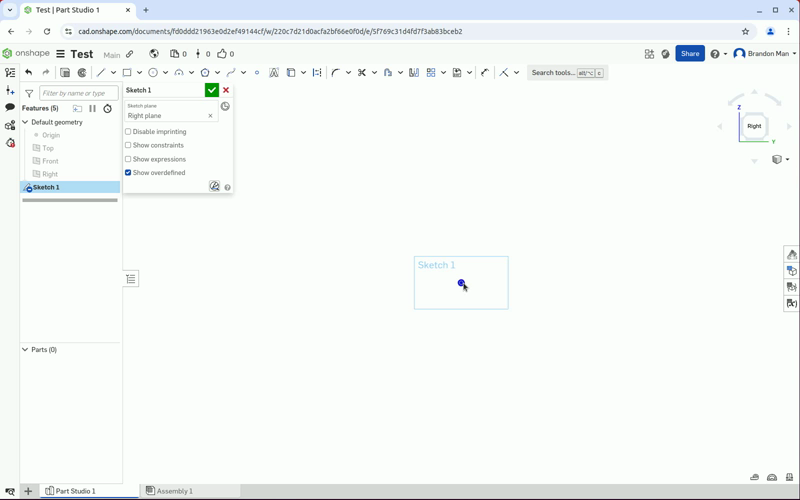
mouse_move(458, 282)
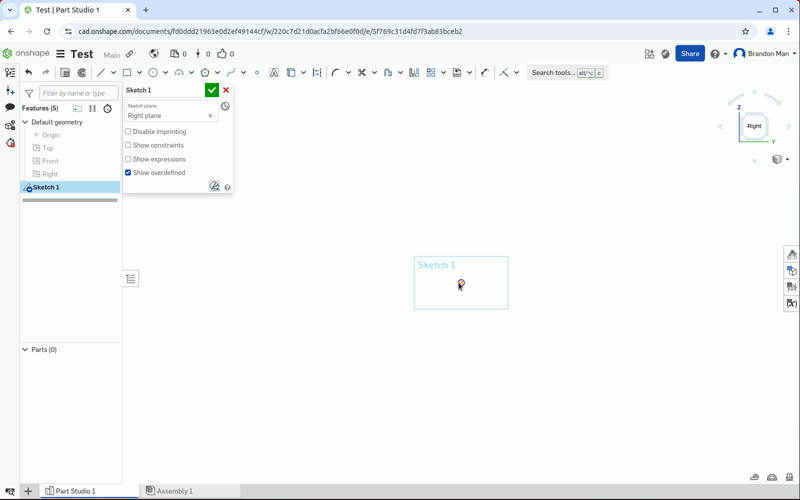
scroll(6)
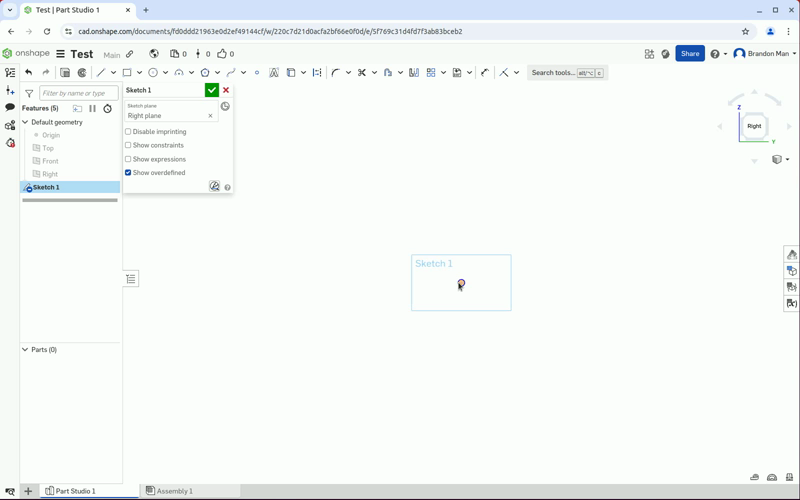
scroll(6)
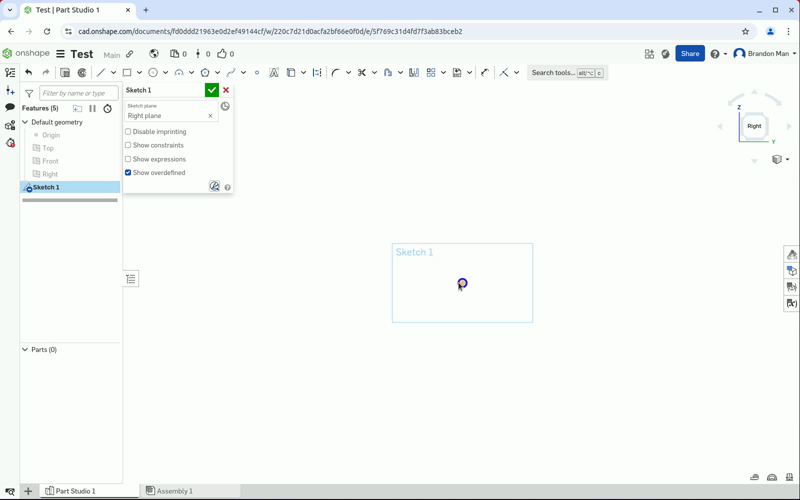
scroll(6)
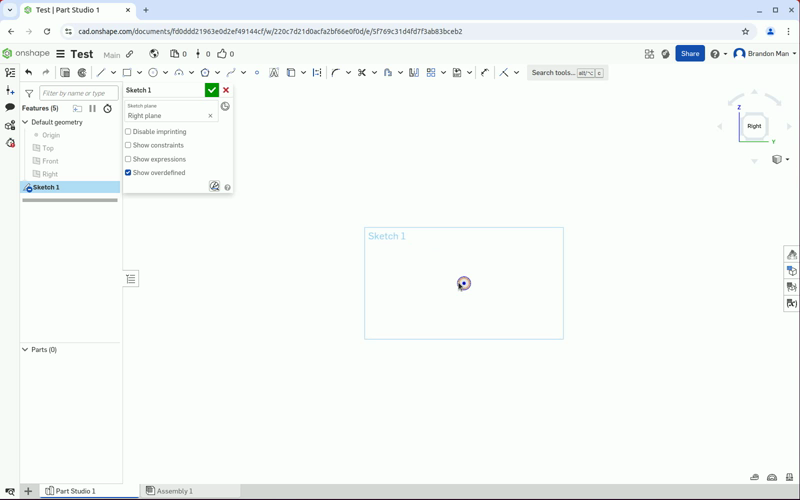
scroll(6)
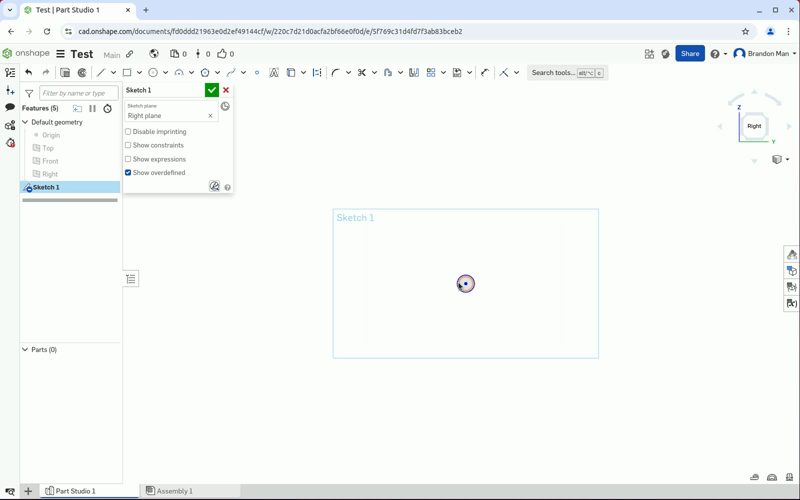
scroll(6)
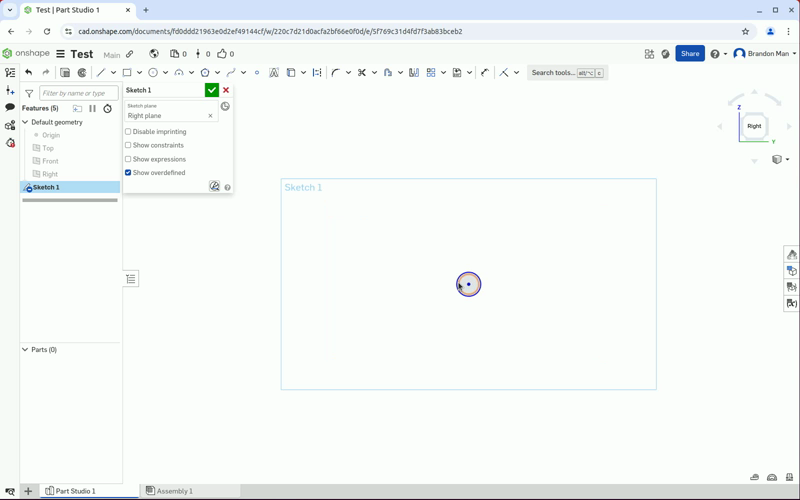
scroll(6)
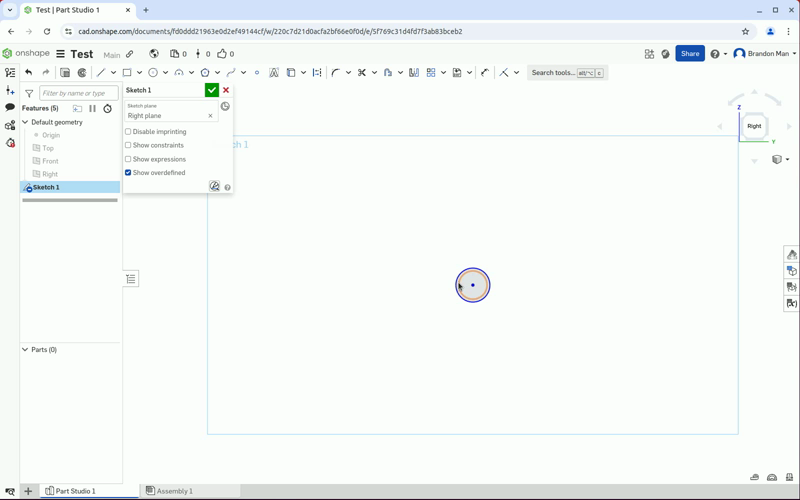
scroll(6)
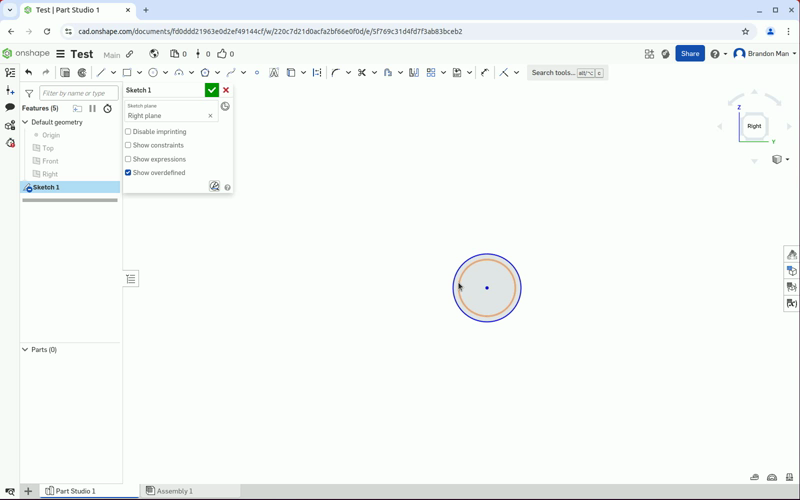
click(458, 282)
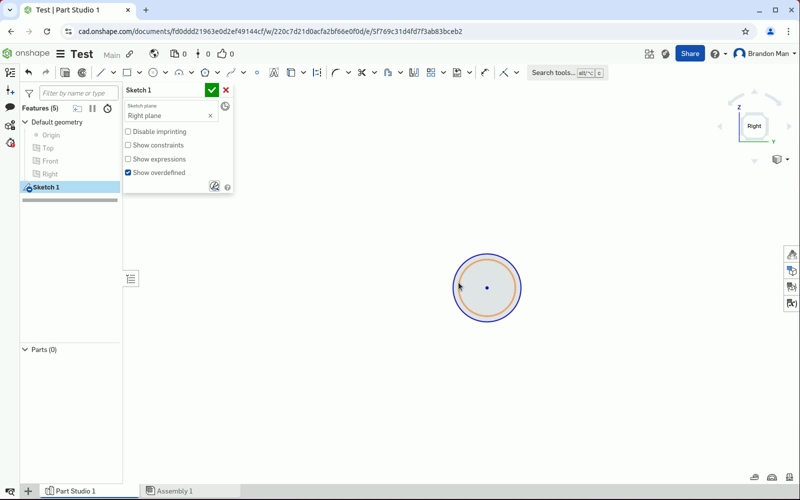
scroll(-6)
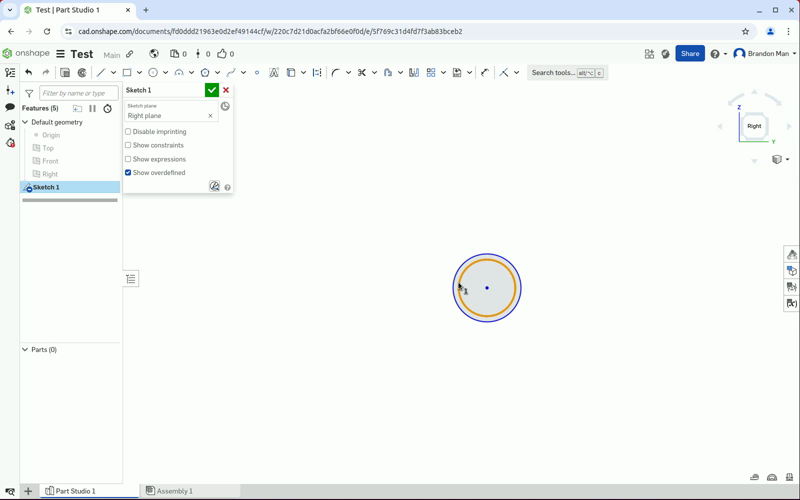
scroll(-6)
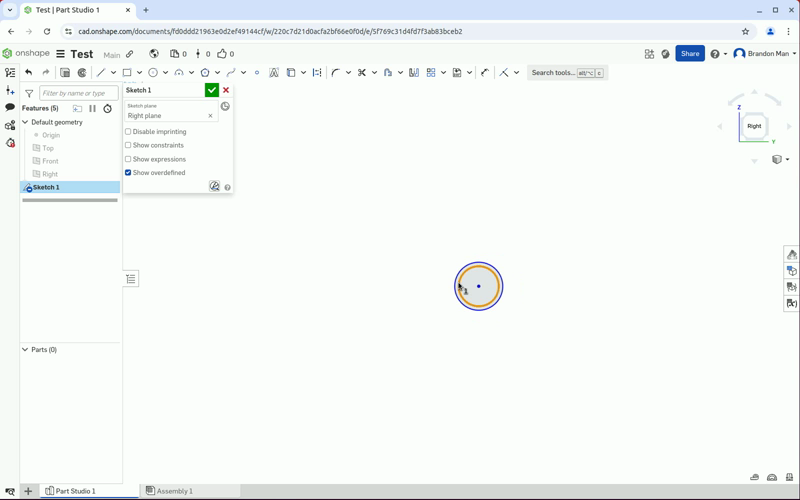
scroll(-6)
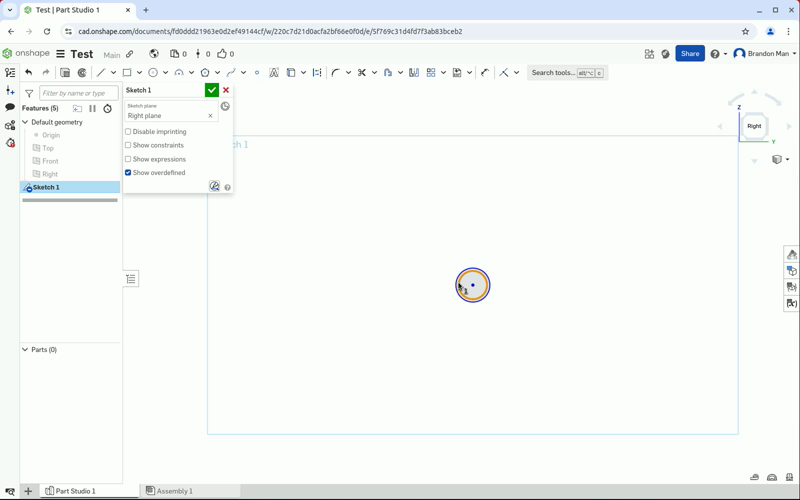
scroll(-6)
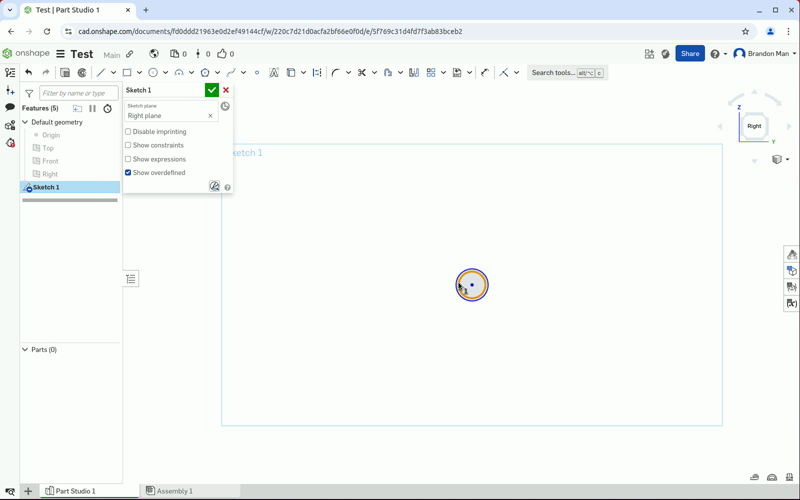
scroll(-6)
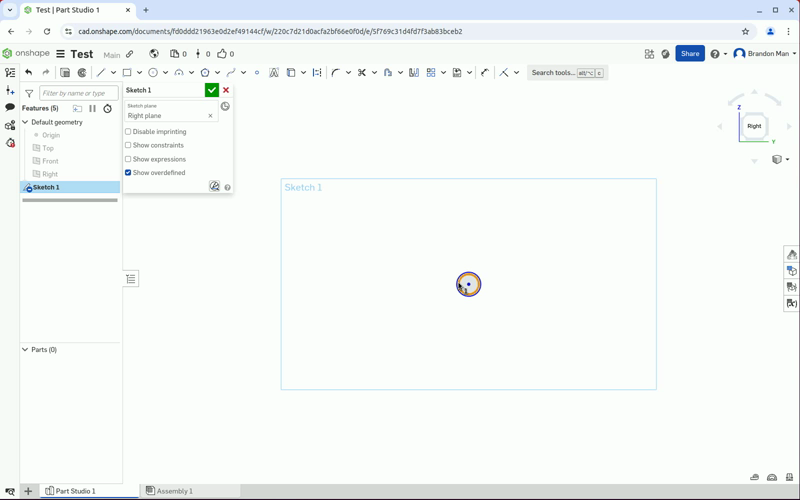
scroll(-6)
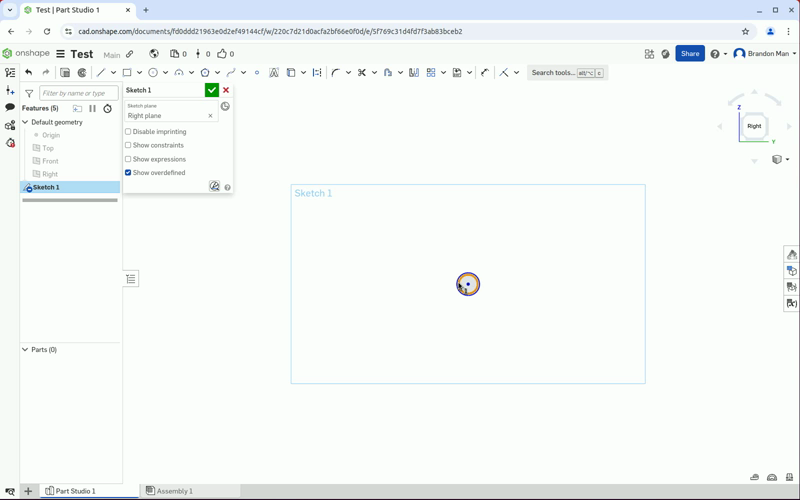
scroll(-6)
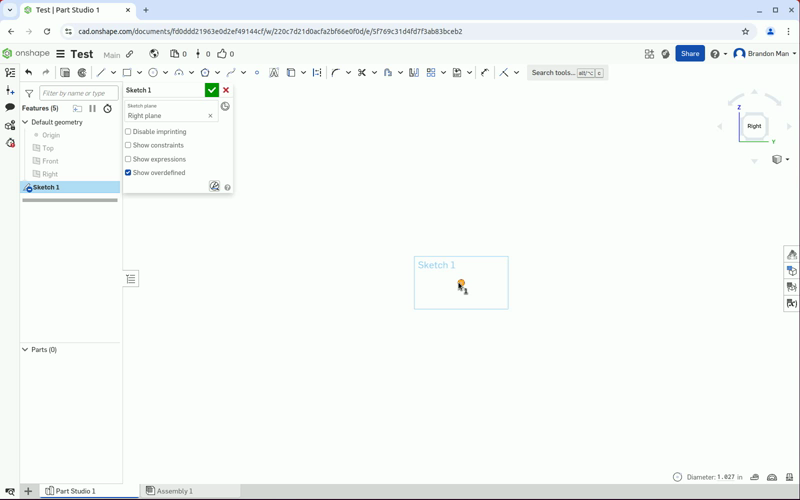
mouse_move(73, 352)
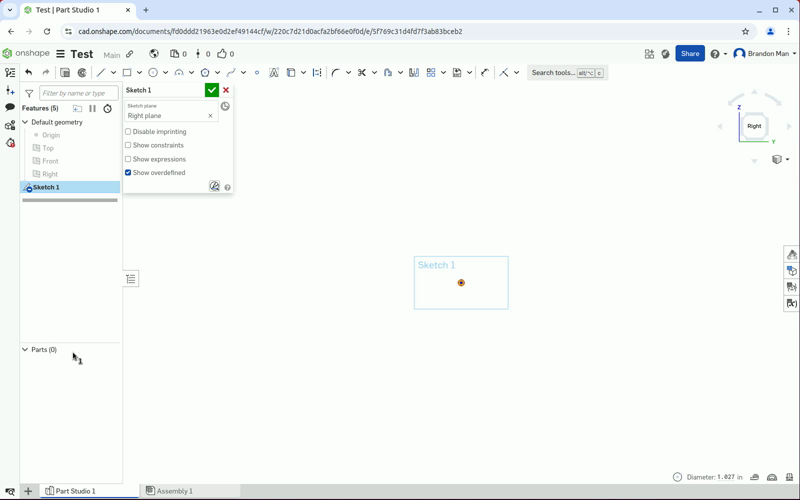
key(shift+y)
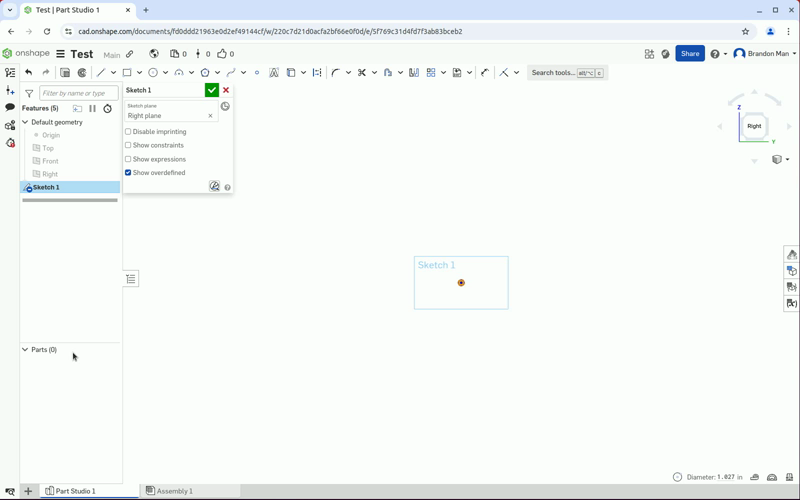
key(shift+e)
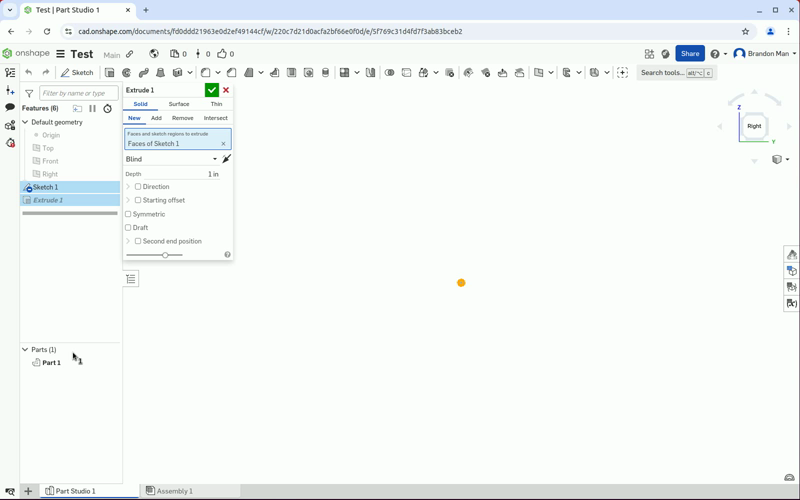
mouse_move(143, 106)
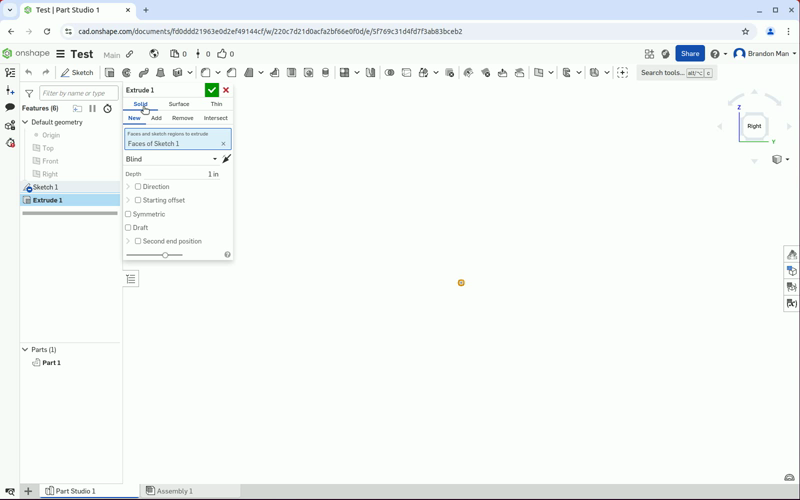
click(143, 106)
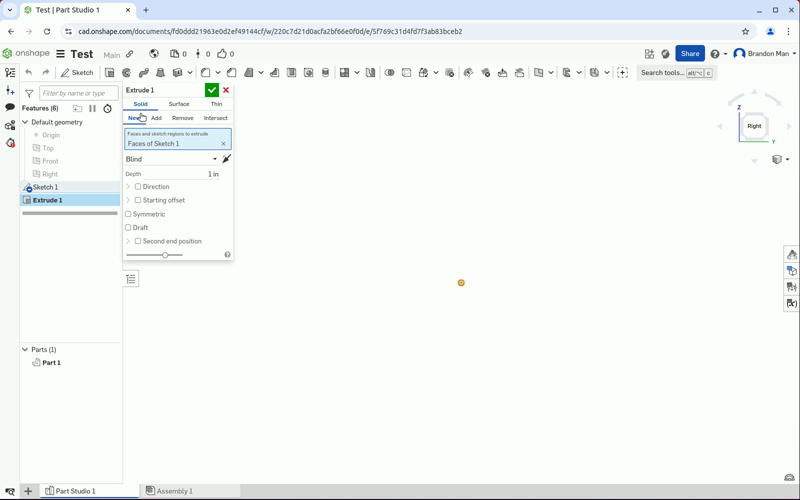
mouse_move(137, 120)
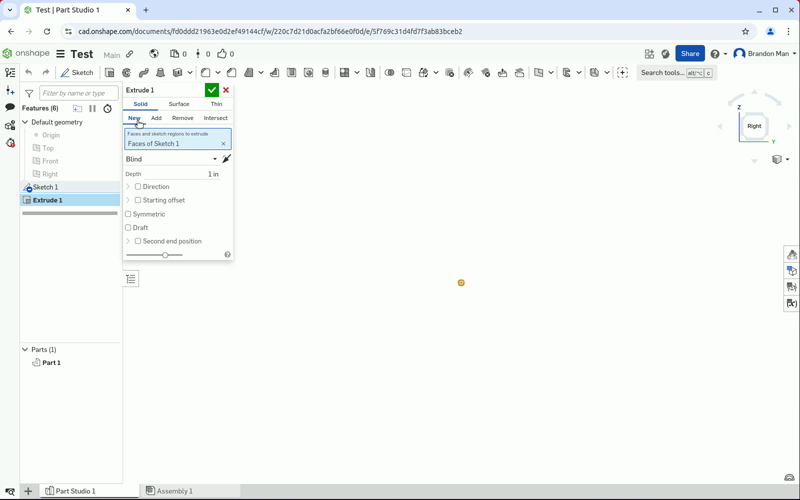
click(137, 120)
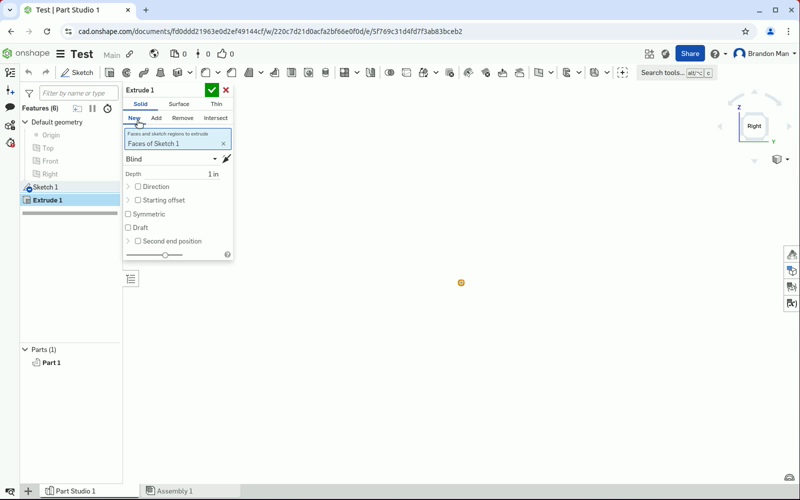
key(tab, 4)
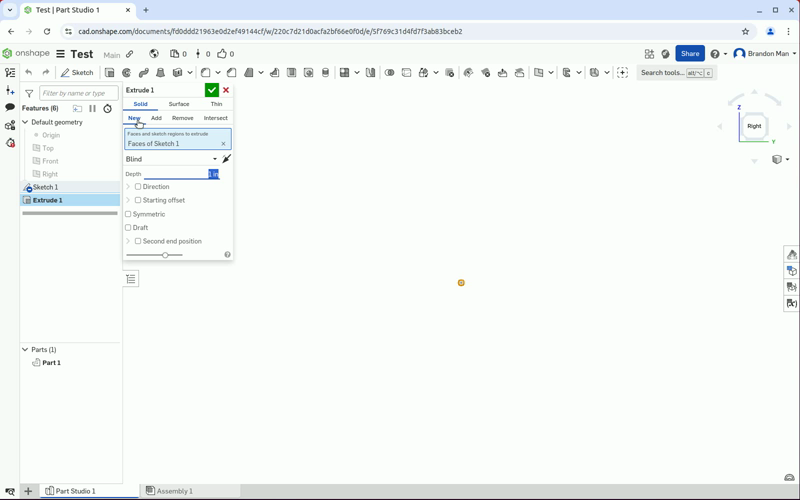
text(23.108)
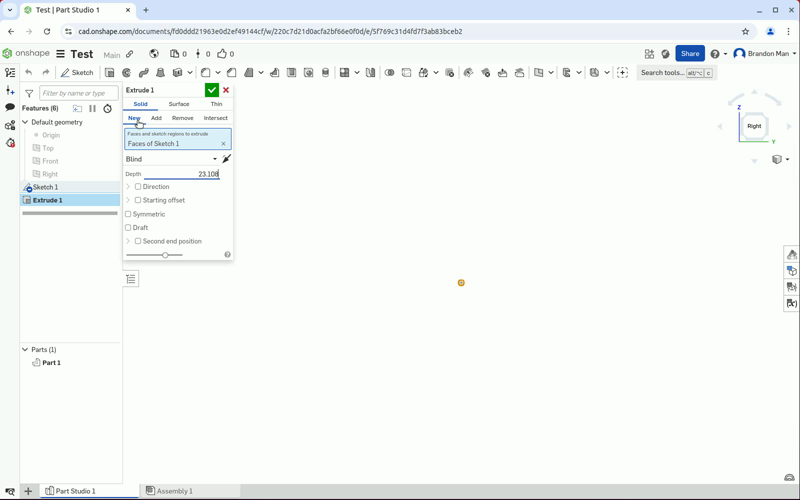
key(enter)
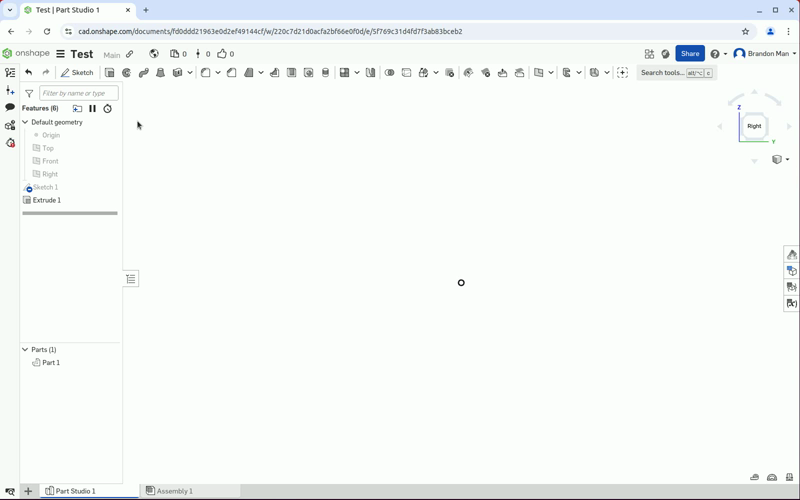
key(shift+h)
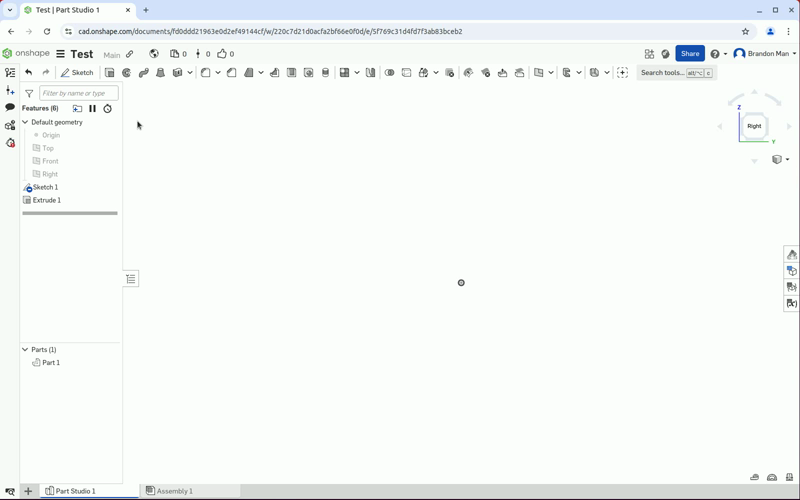
key(shift+h)
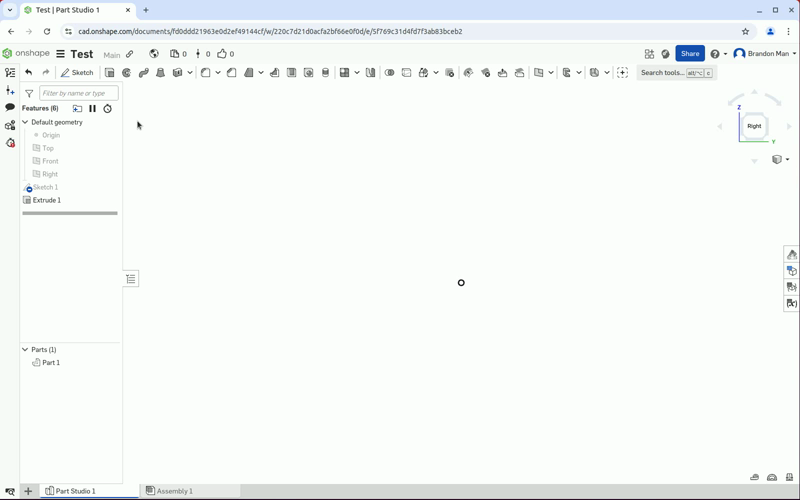
mouse_move(73, 189)
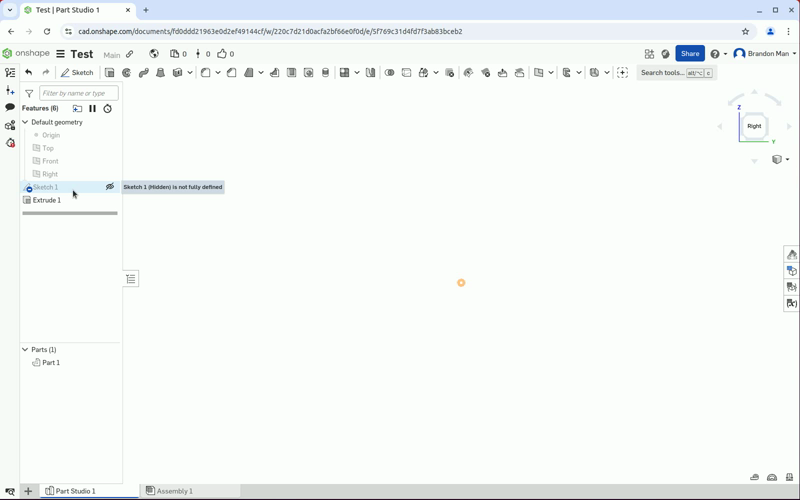
click(73, 189)
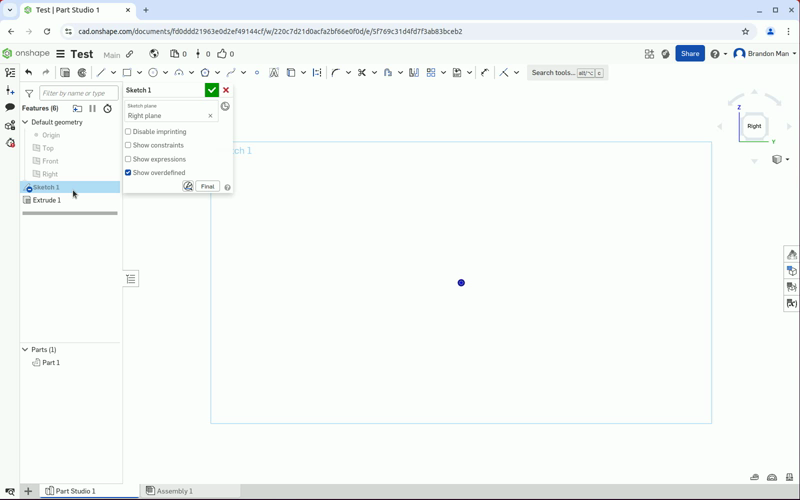
mouse_move(229, 92)
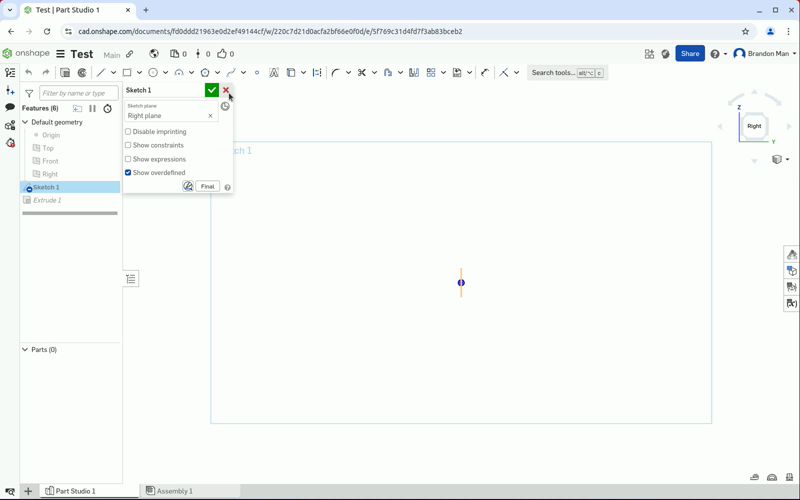
click(229, 92)
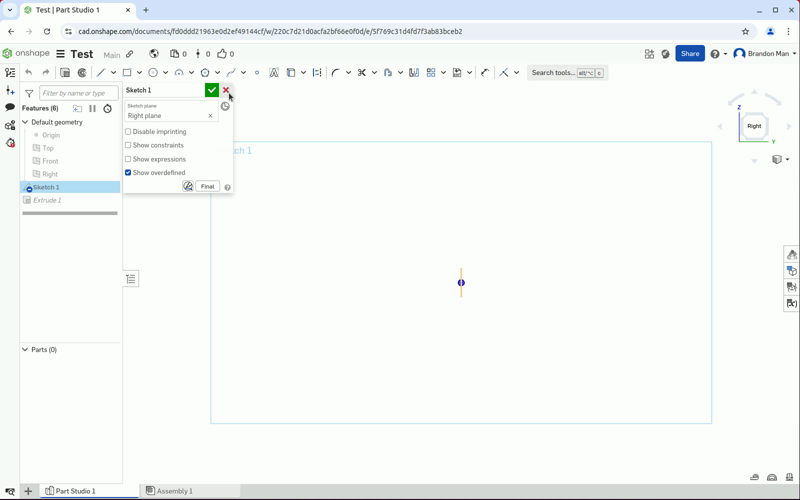
key(shift+s)
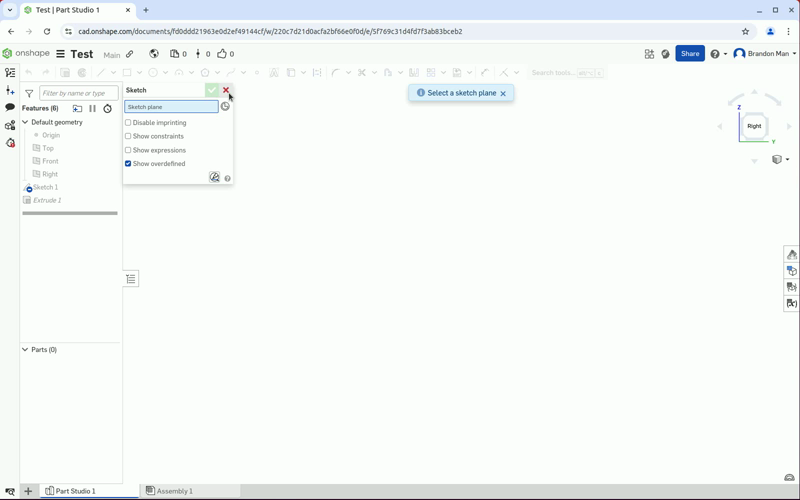
mouse_move(73, 176)
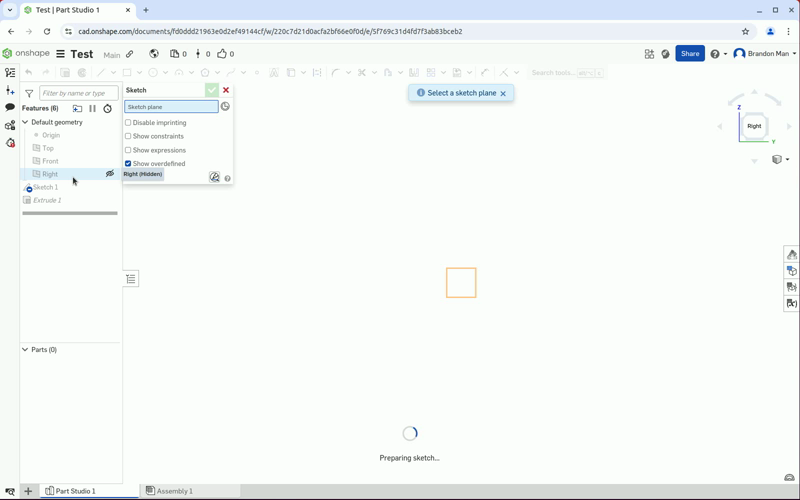
click(73, 176)
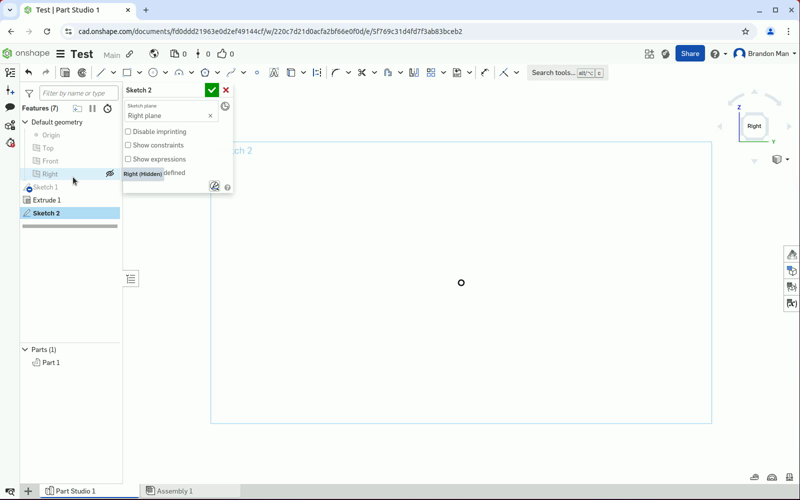
mouse_move(73, 352)
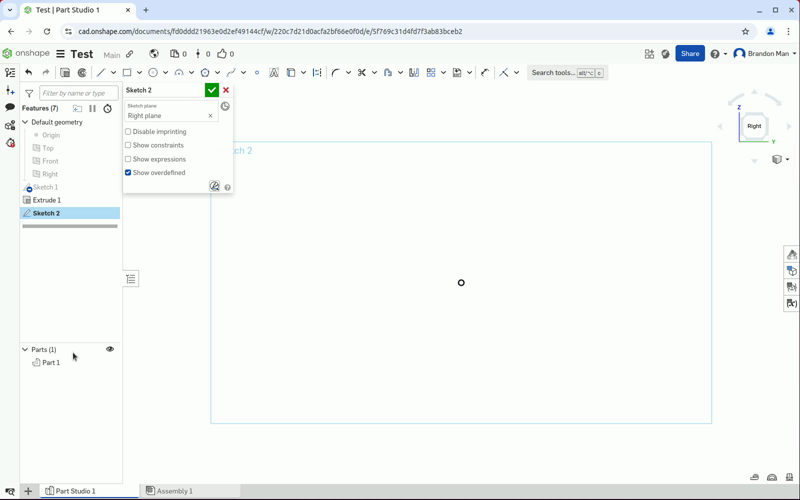
key(y)
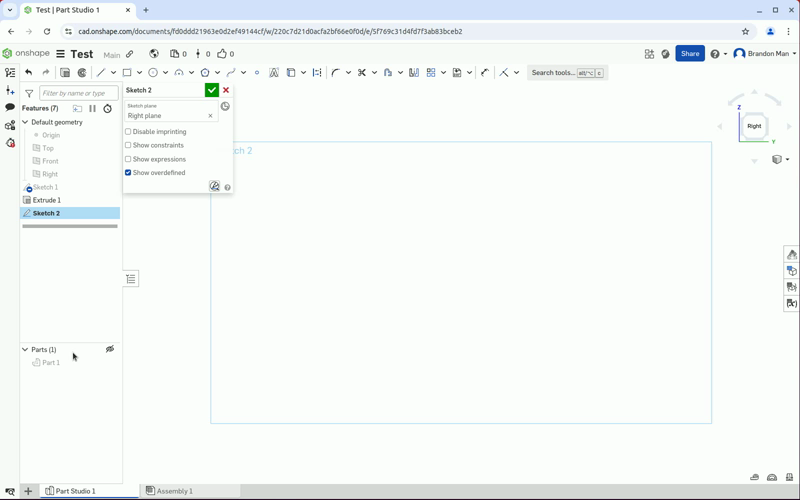
key(c)
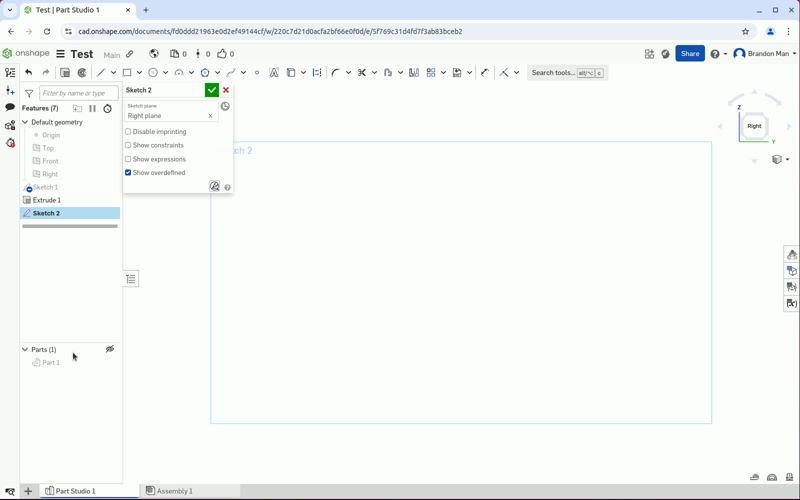
key_down(shift)
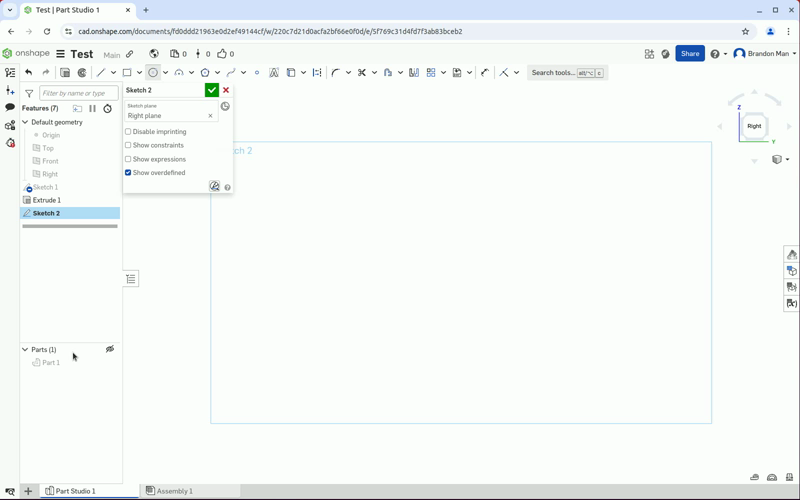
mouse_move(461, 282)
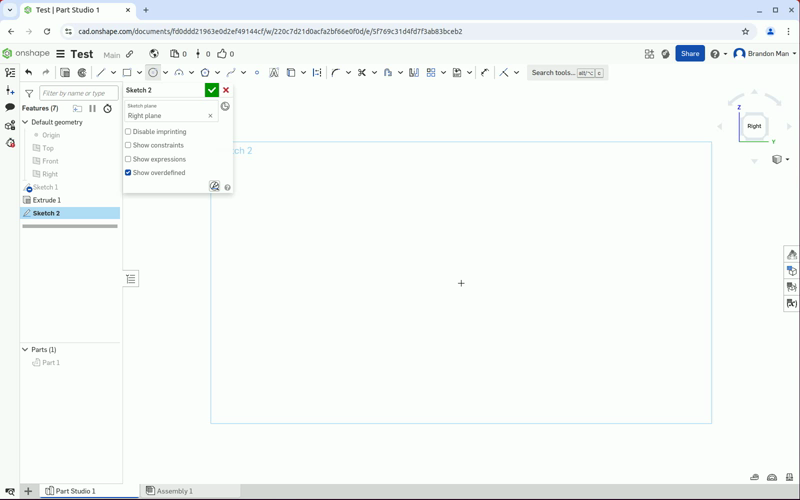
click(461, 282)
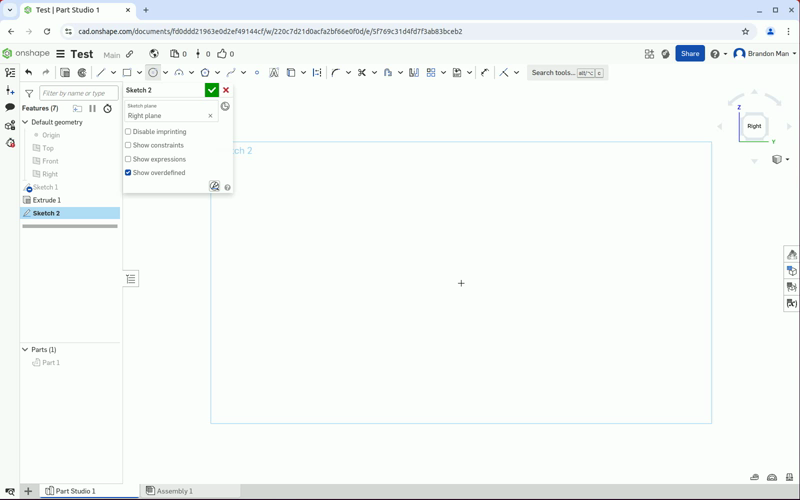
key_up(shift)
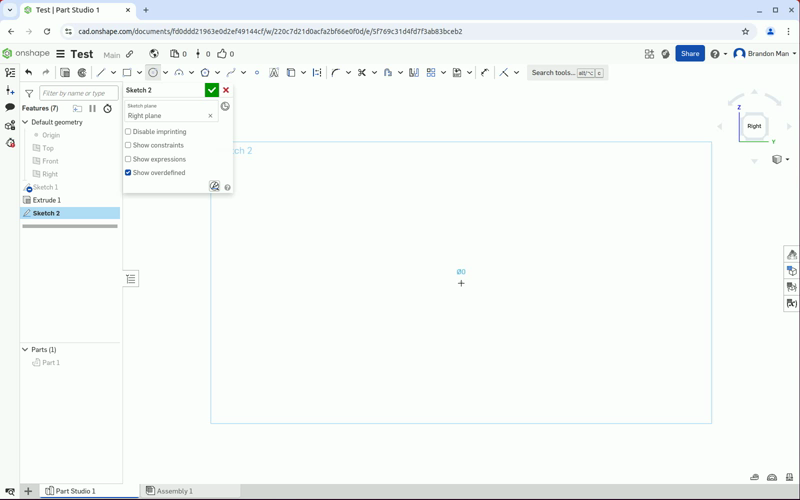
mouse_move(464, 282)
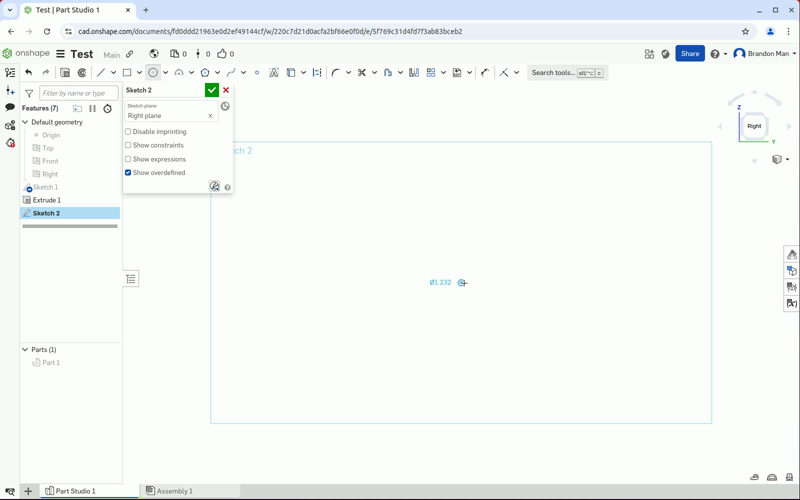
click(464, 282)
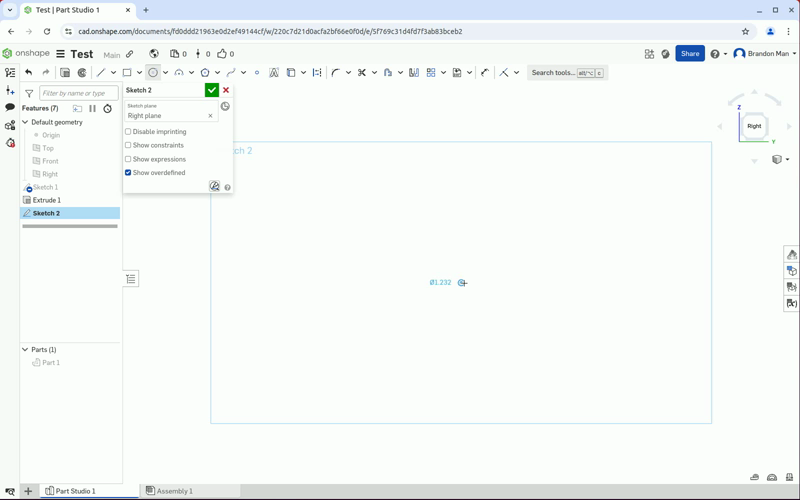
key(esc)
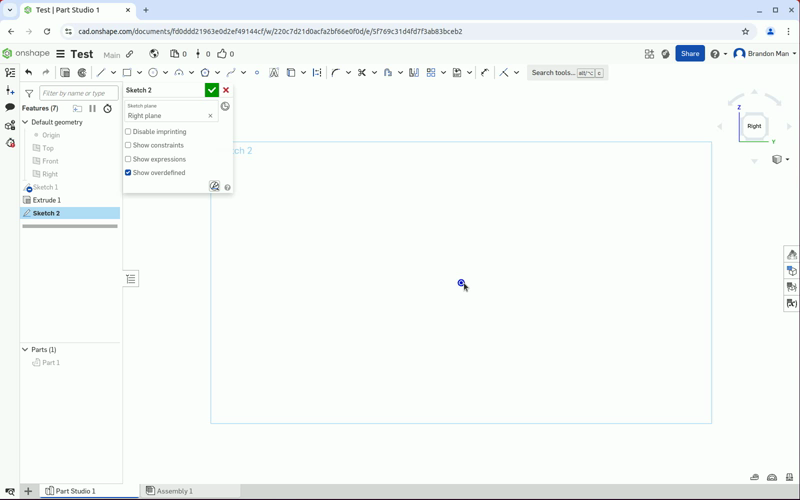
key(c)
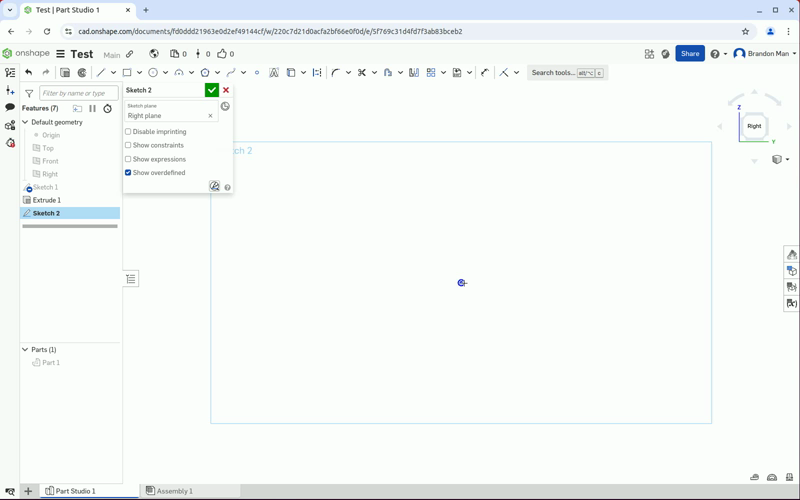
key_down(shift)
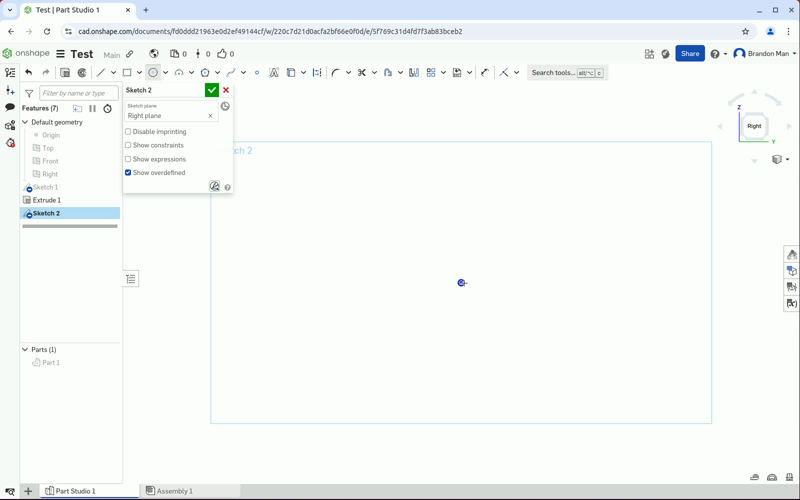
mouse_move(461, 282)
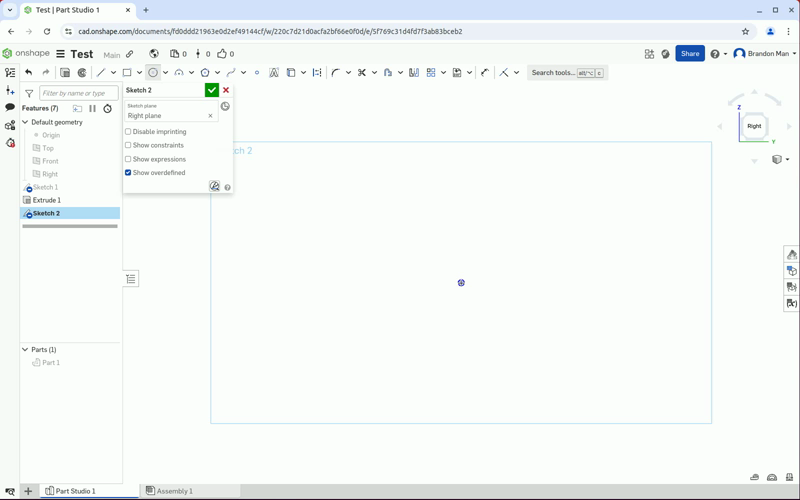
scroll(6)
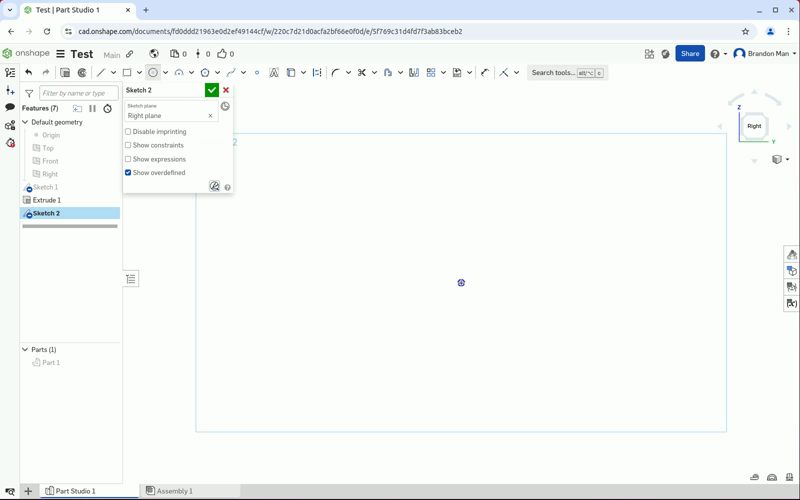
scroll(6)
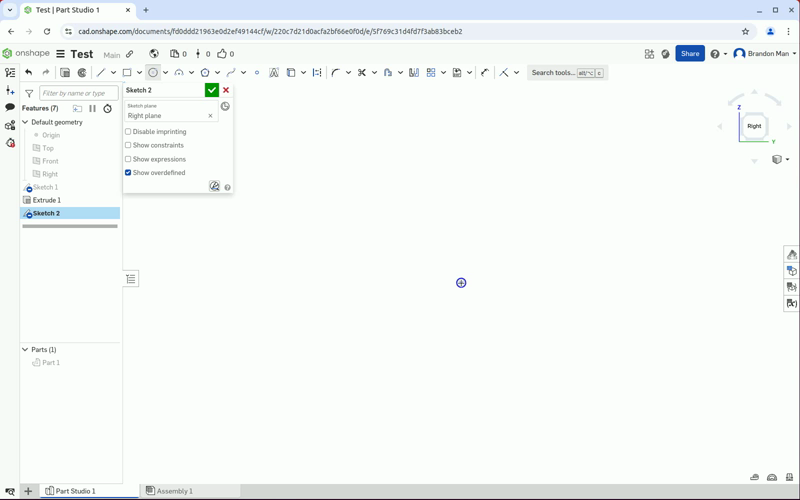
scroll(6)
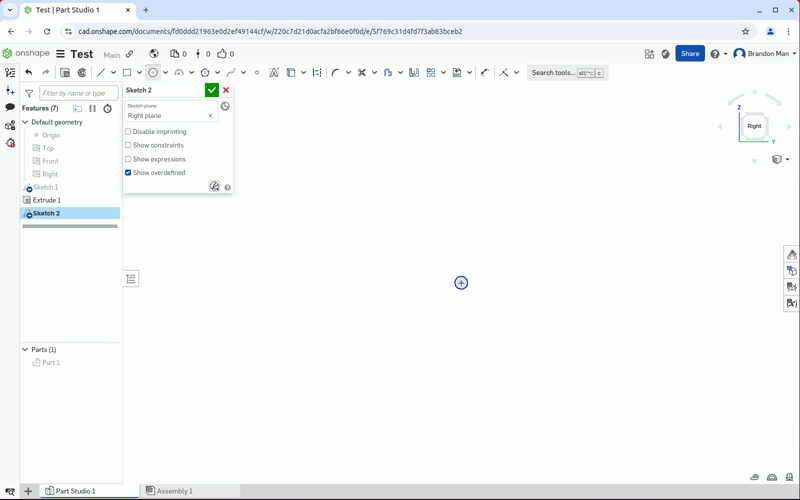
scroll(6)
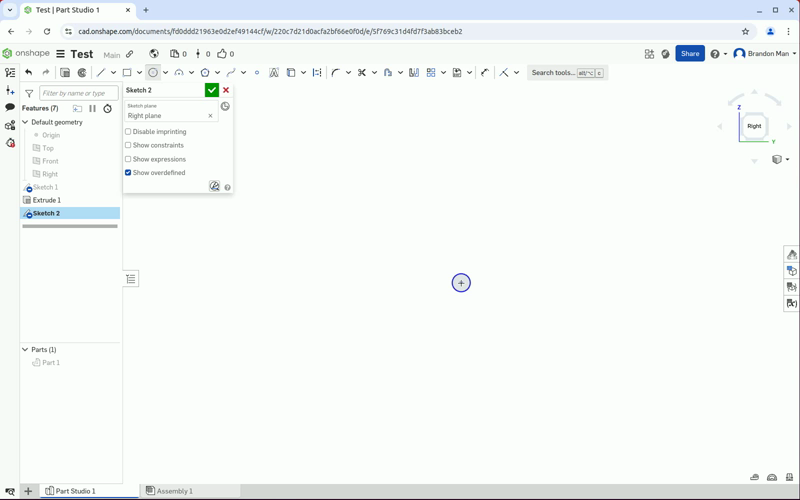
scroll(6)
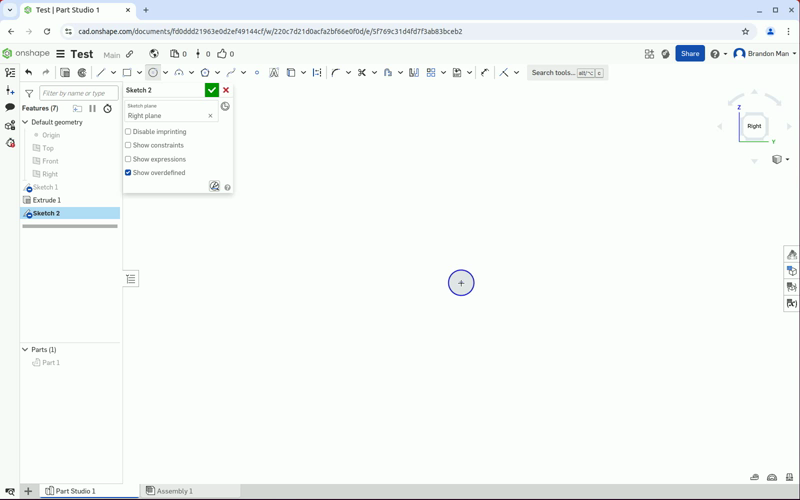
scroll(6)
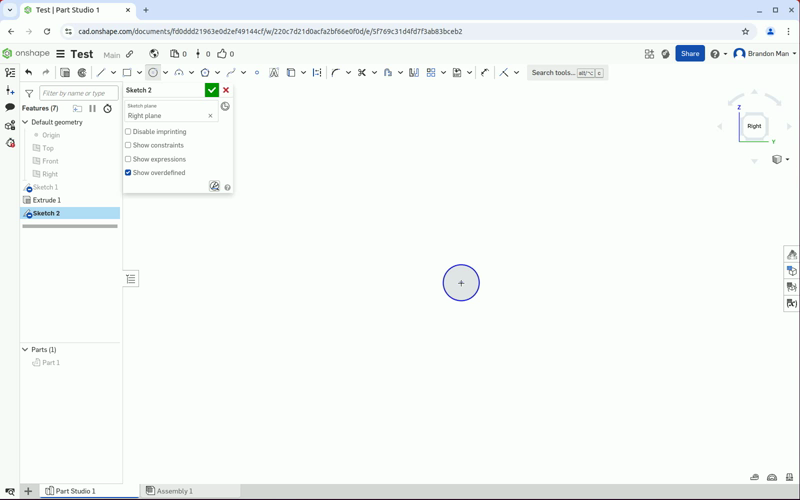
scroll(6)
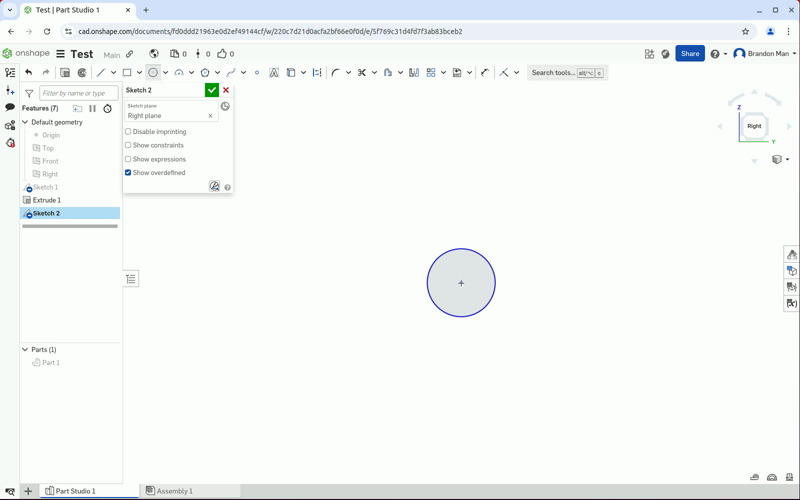
click(461, 282)
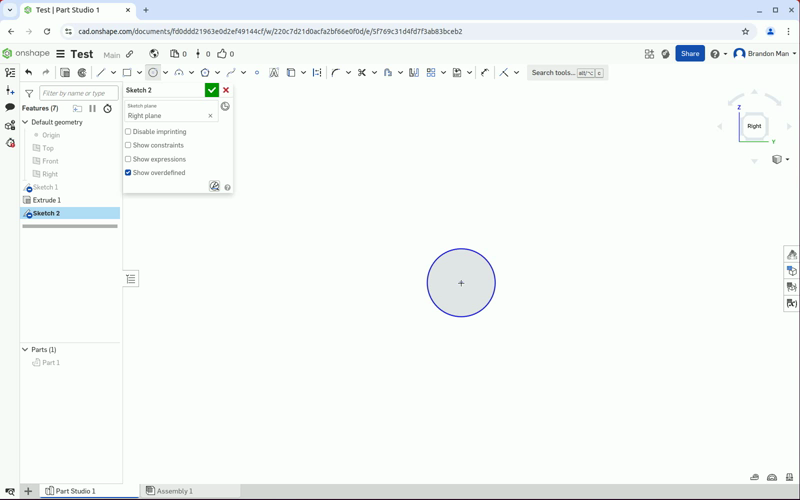
scroll(-6)
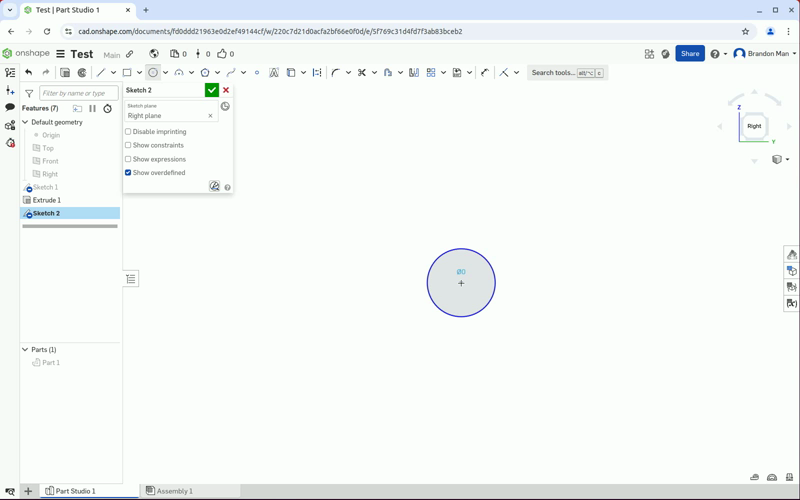
scroll(-6)
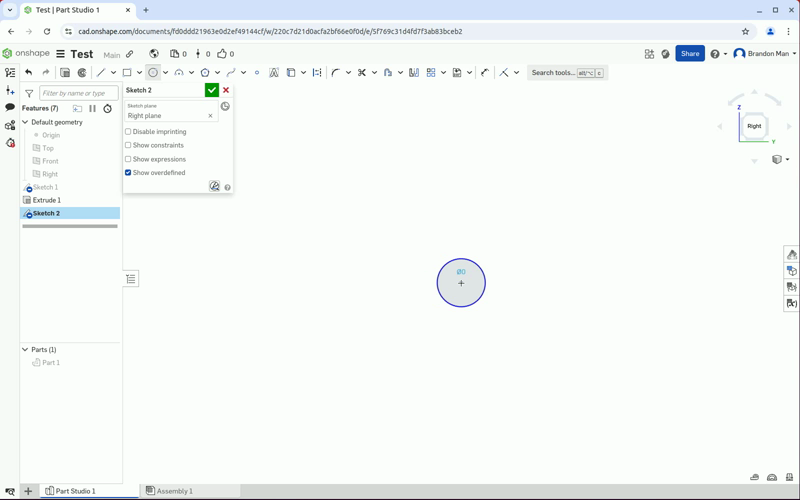
scroll(-6)
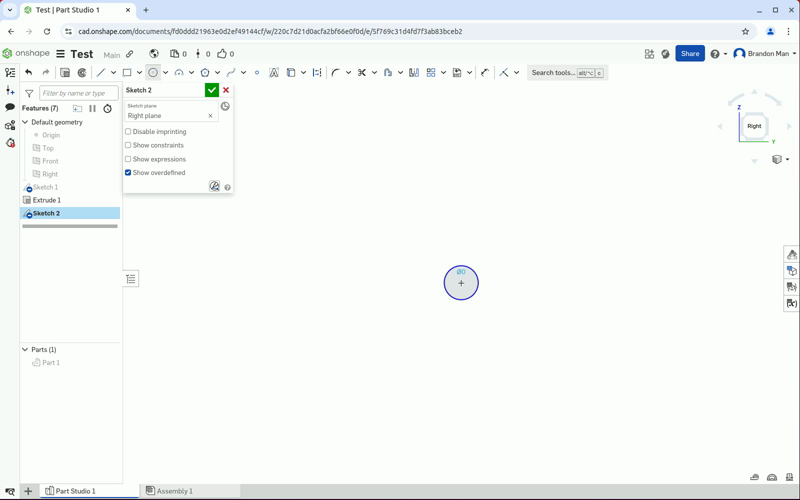
scroll(-6)
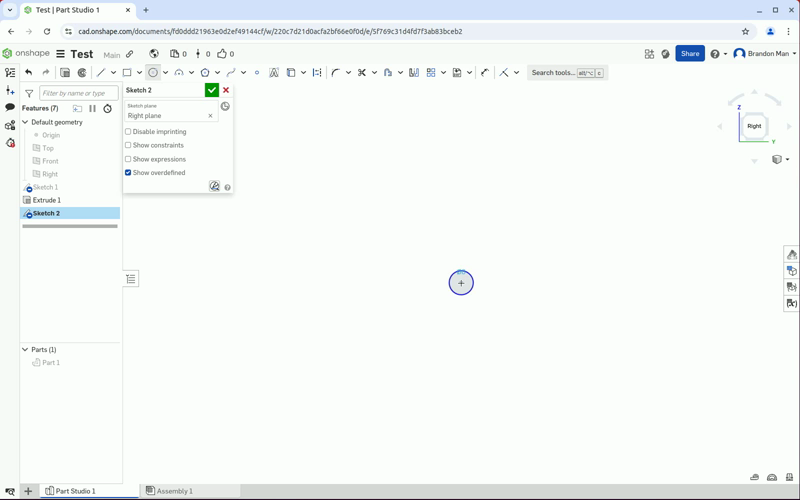
scroll(-6)
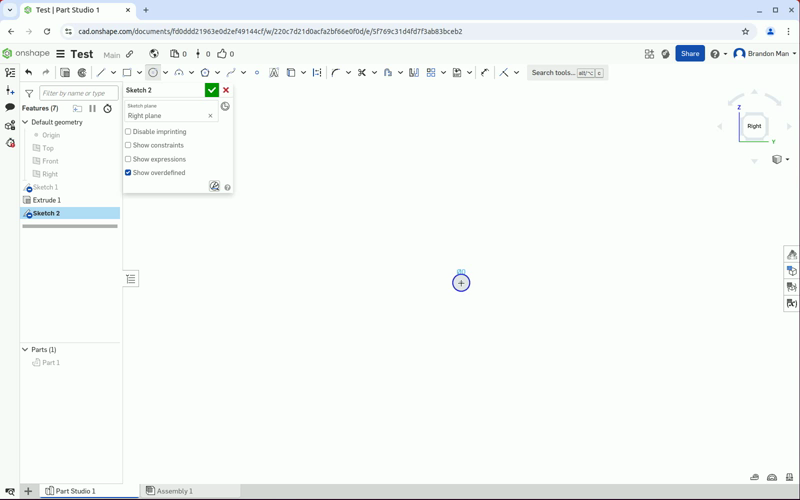
scroll(-6)
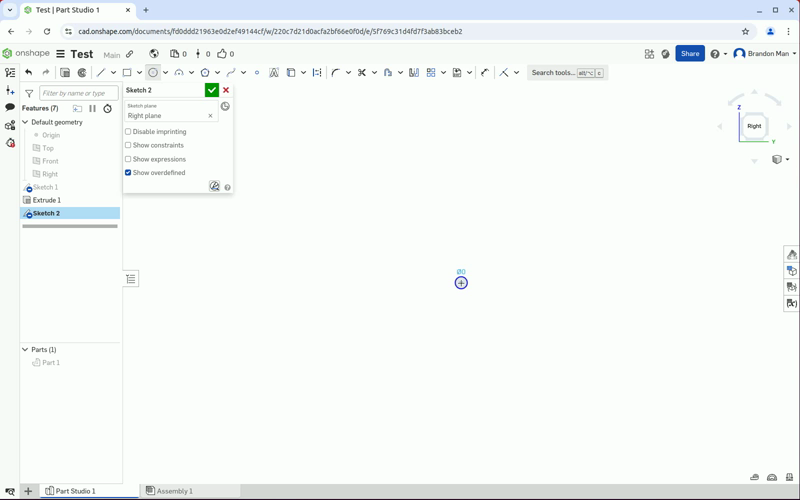
scroll(-6)
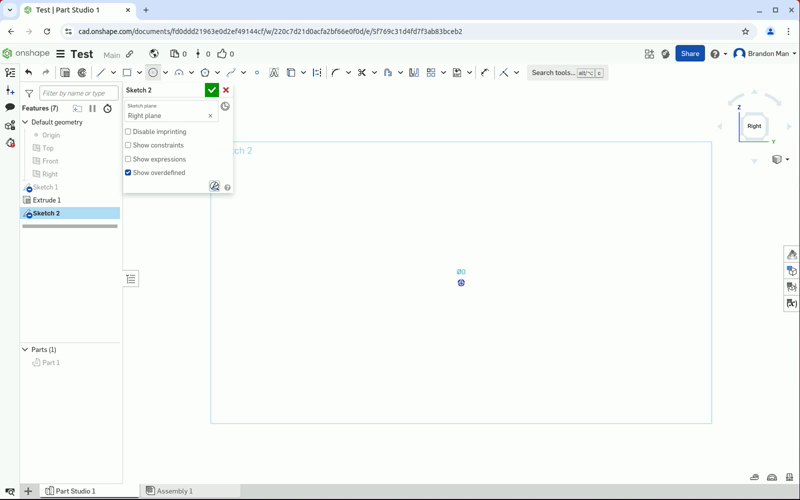
key_up(shift)
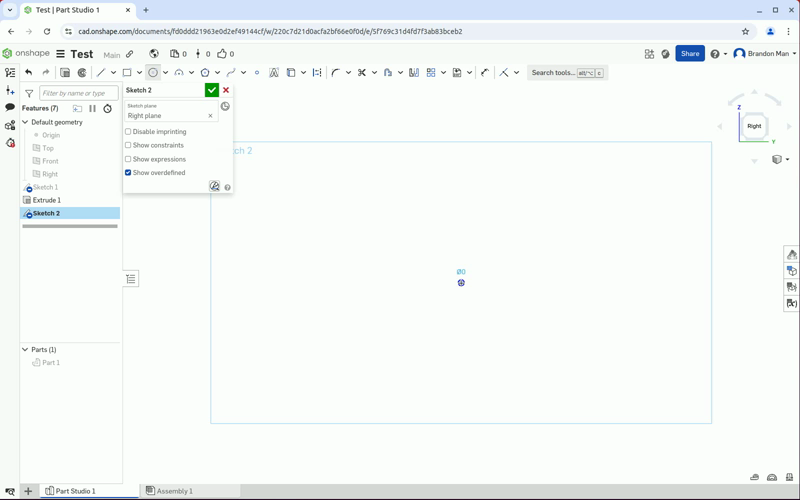
mouse_move(463, 282)
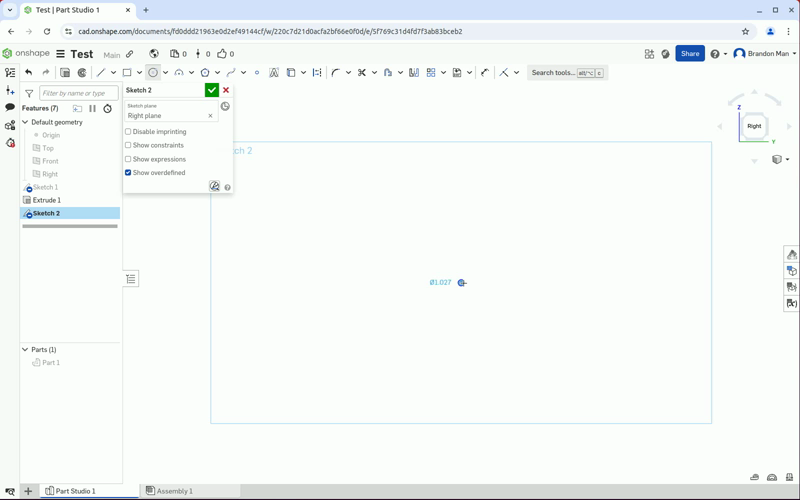
scroll(6)
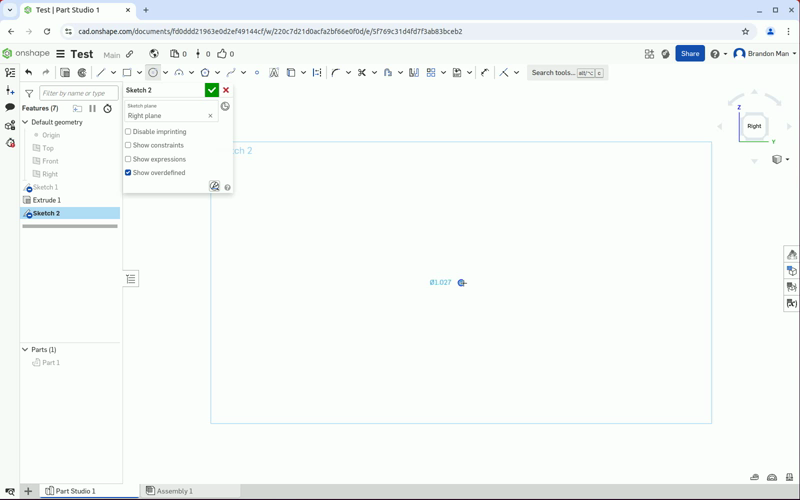
scroll(6)
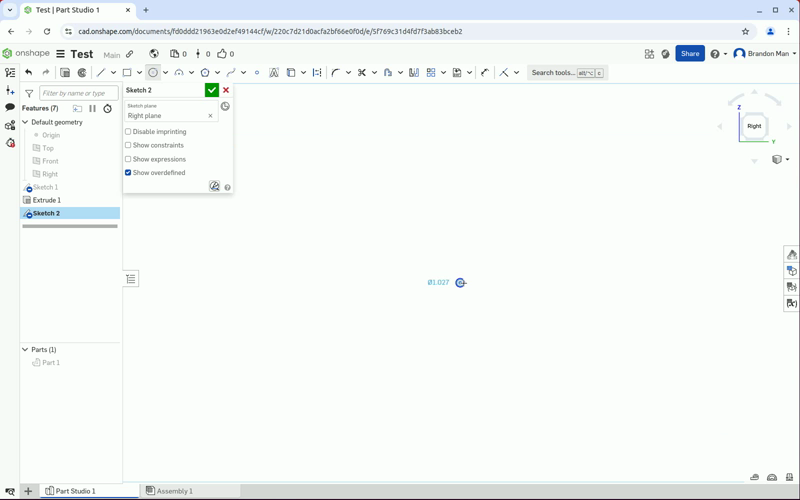
scroll(6)
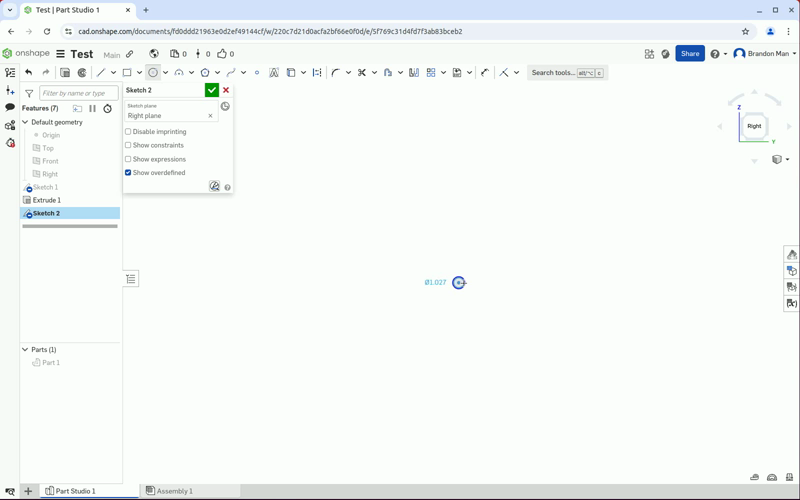
scroll(6)
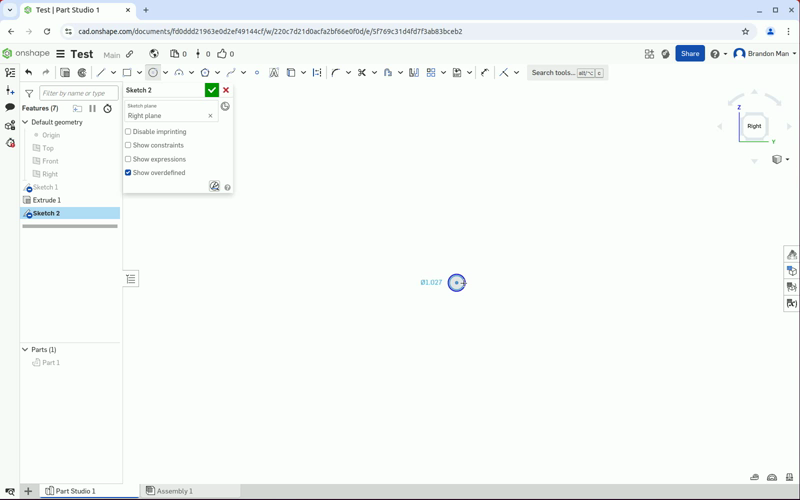
scroll(6)
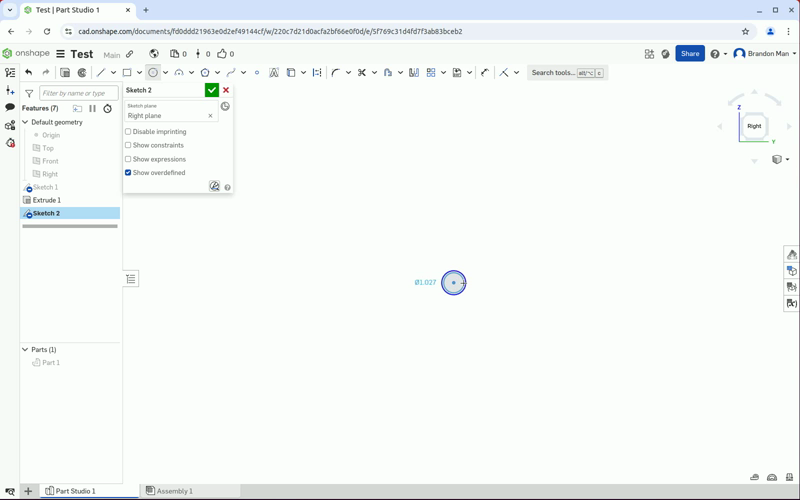
scroll(6)
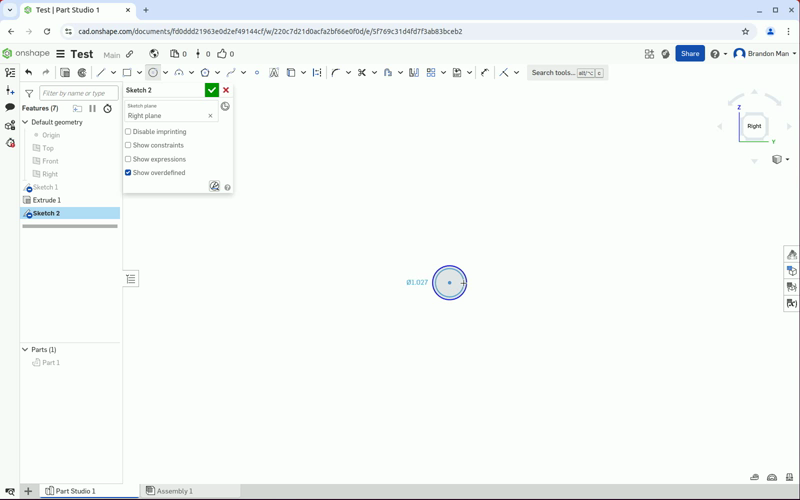
scroll(6)
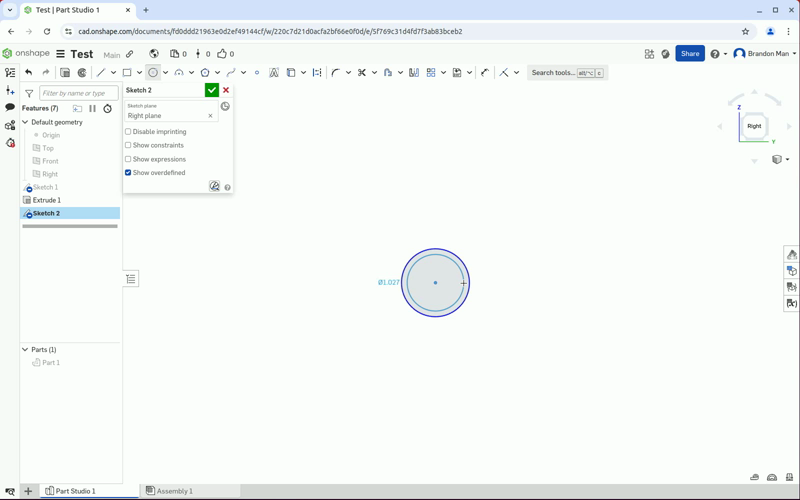
click(463, 282)
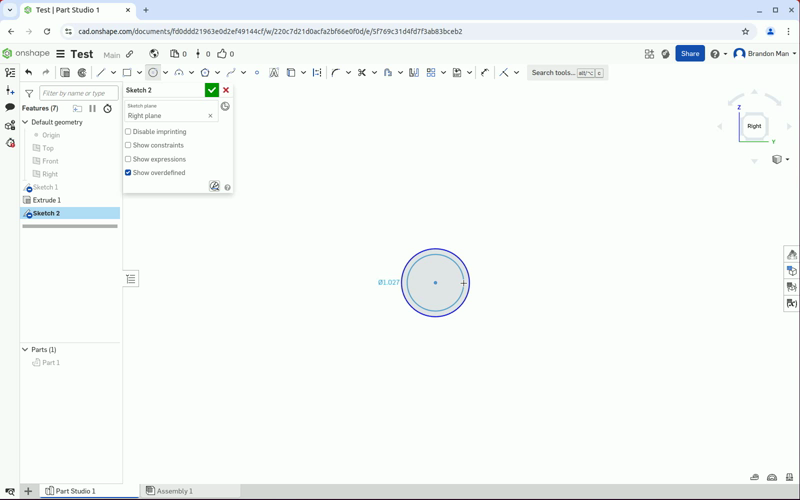
scroll(-6)
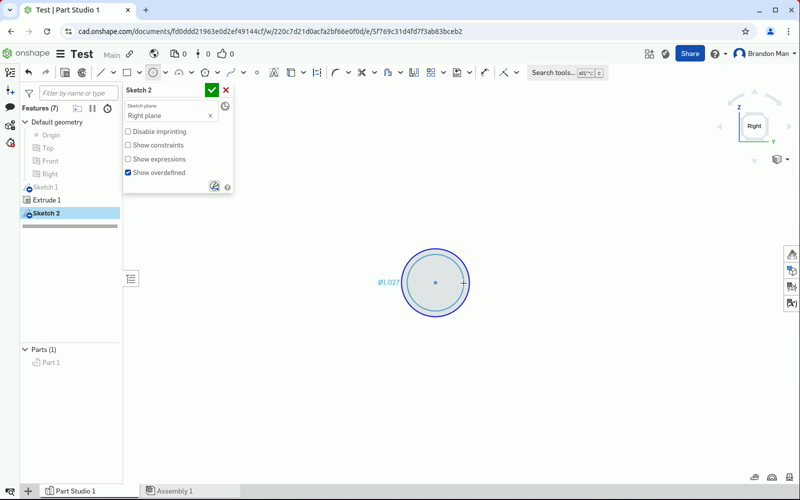
scroll(-6)
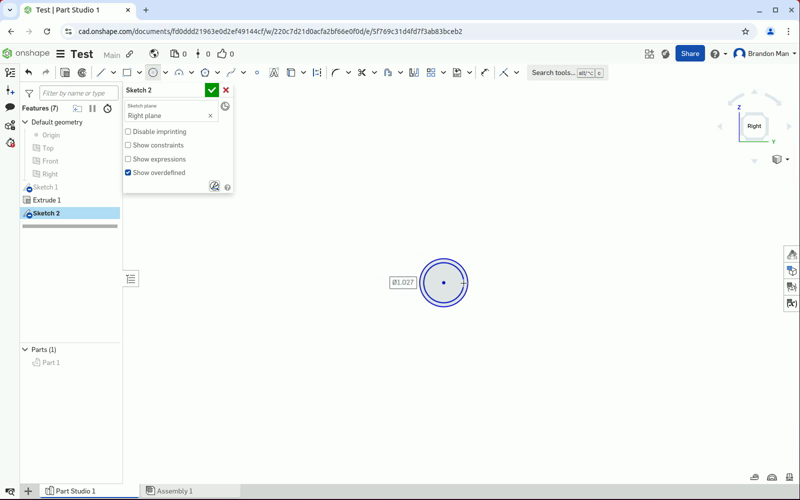
scroll(-6)
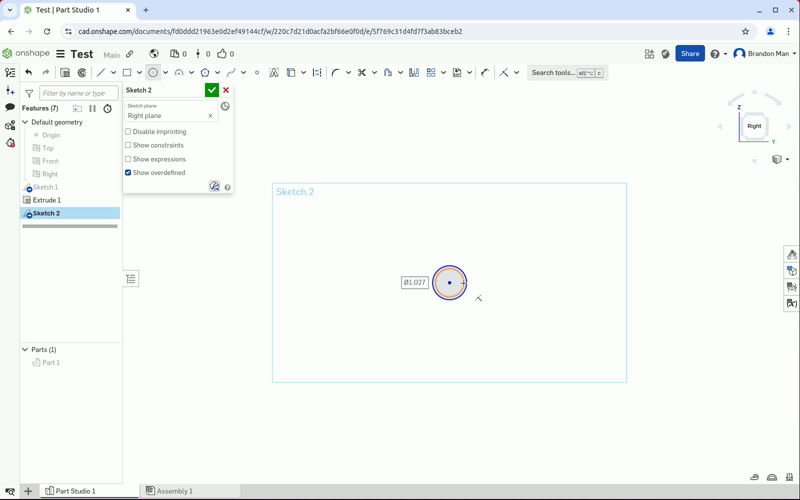
scroll(-6)
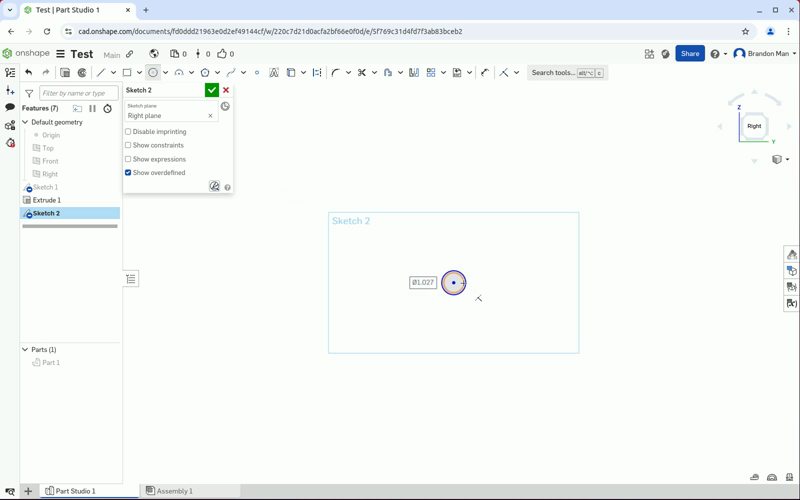
scroll(-6)
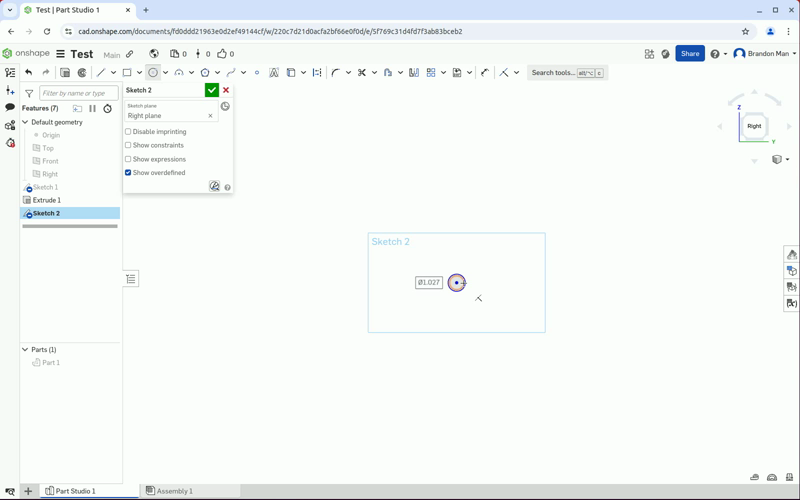
scroll(-6)
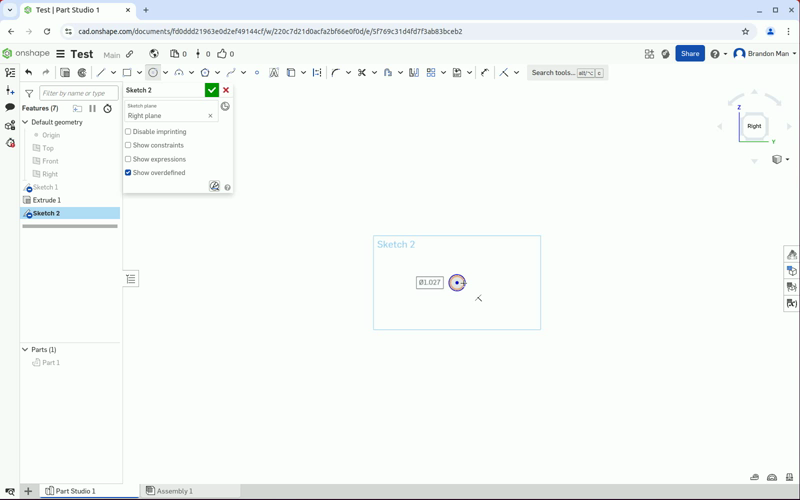
scroll(-6)
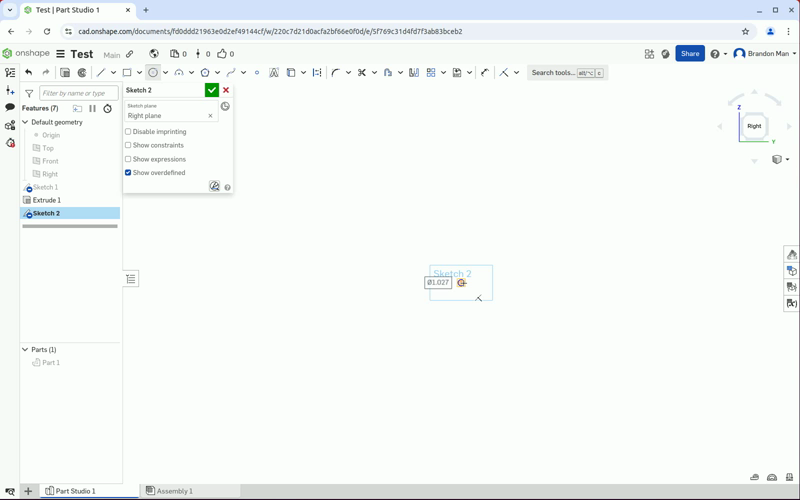
key(esc)
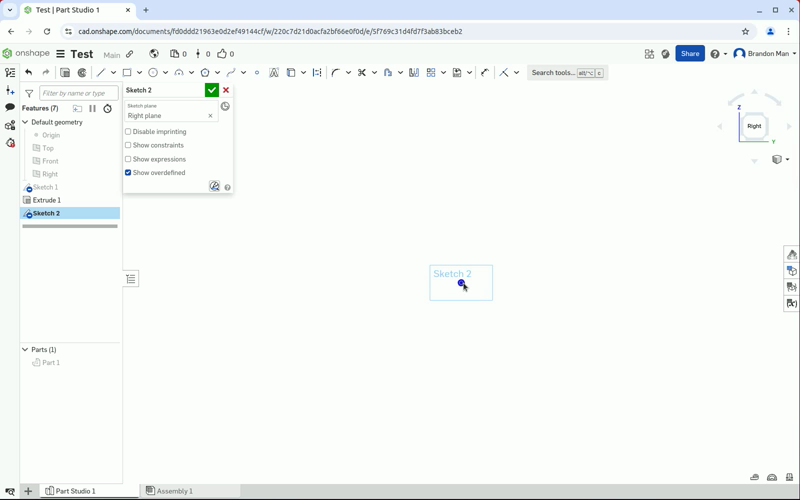
mouse_move(460, 280)
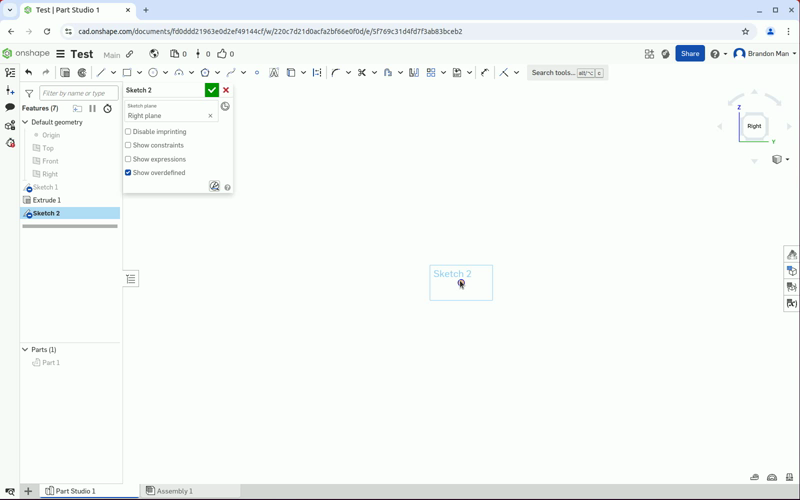
scroll(6)
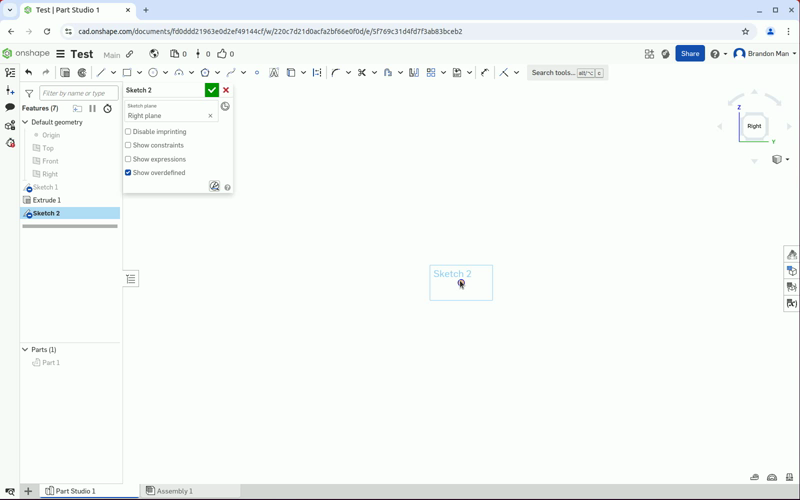
scroll(6)
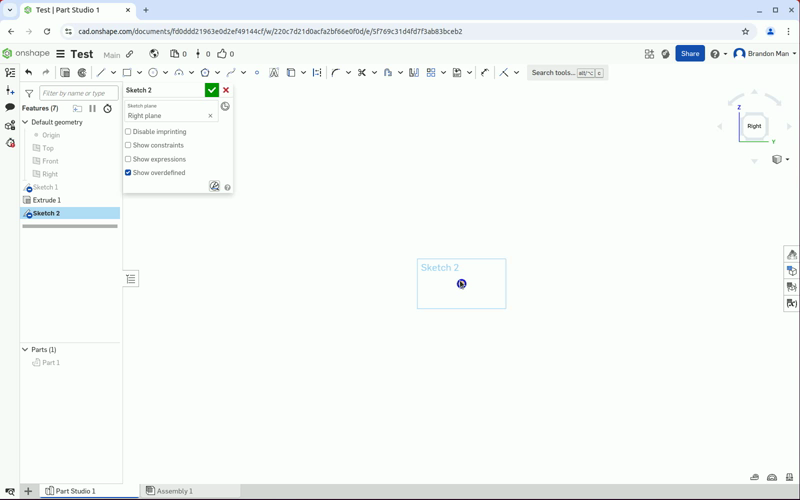
scroll(6)
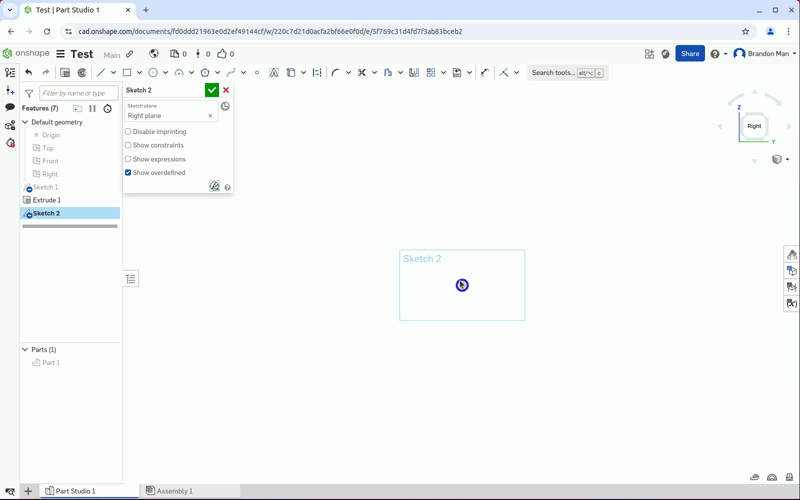
scroll(6)
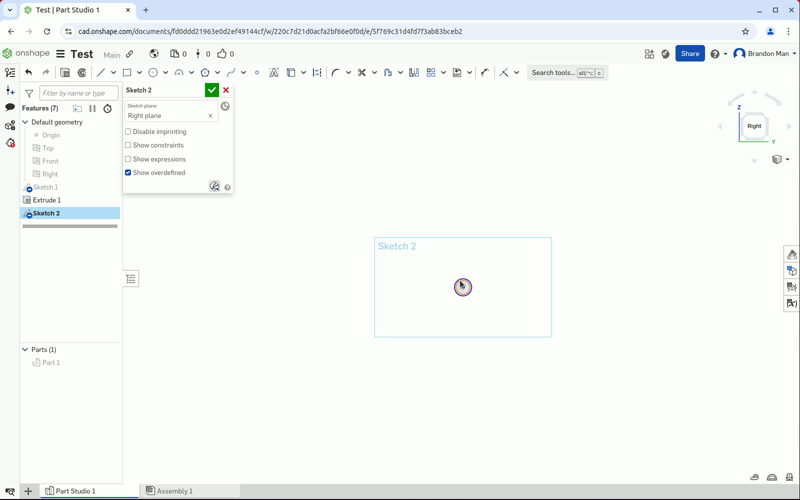
scroll(6)
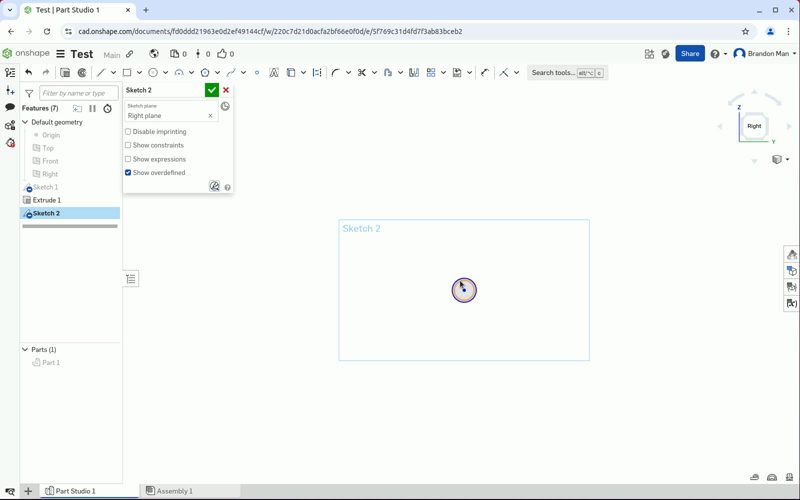
scroll(6)
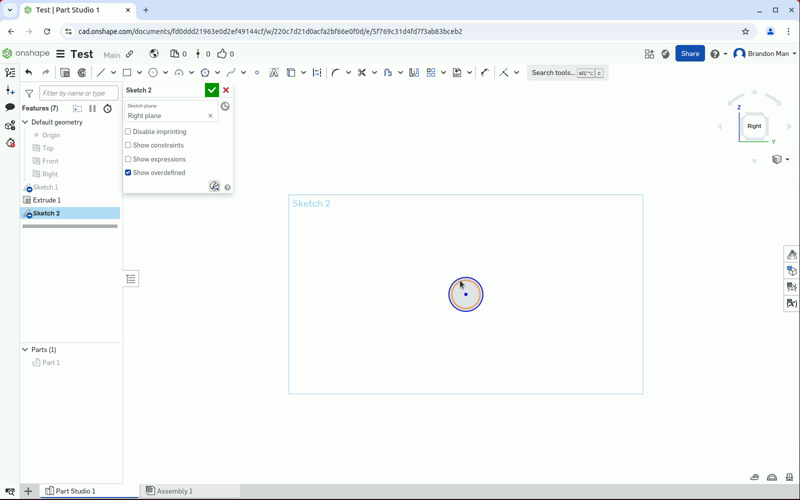
scroll(6)
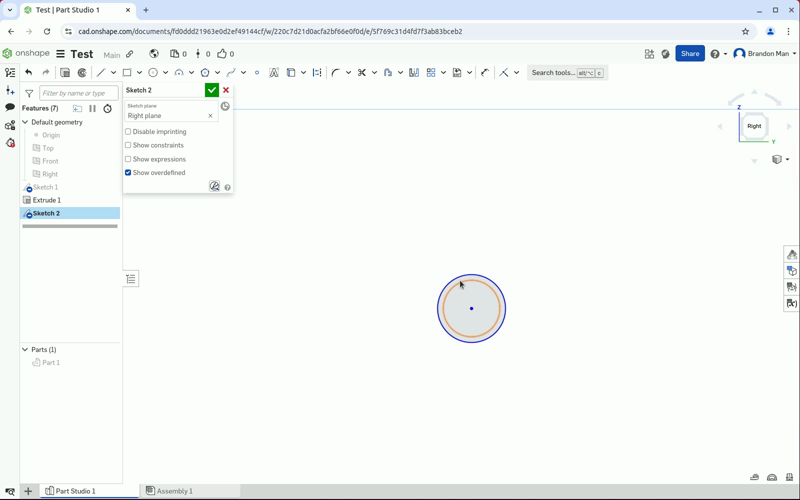
click(460, 280)
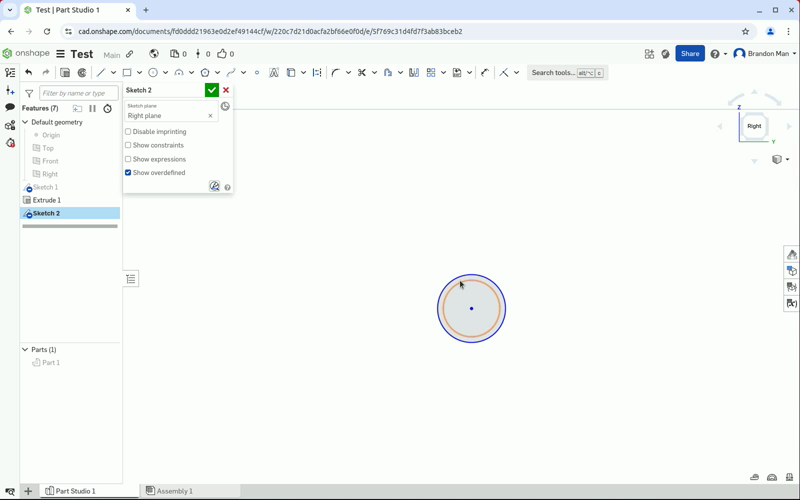
scroll(-6)
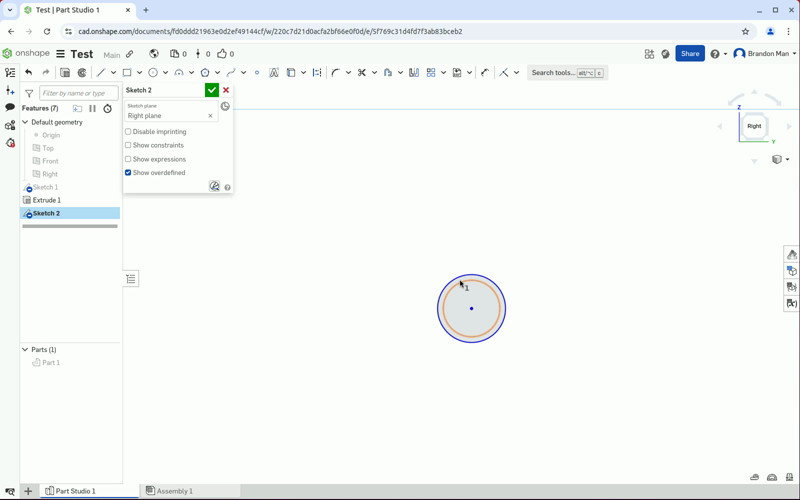
scroll(-6)
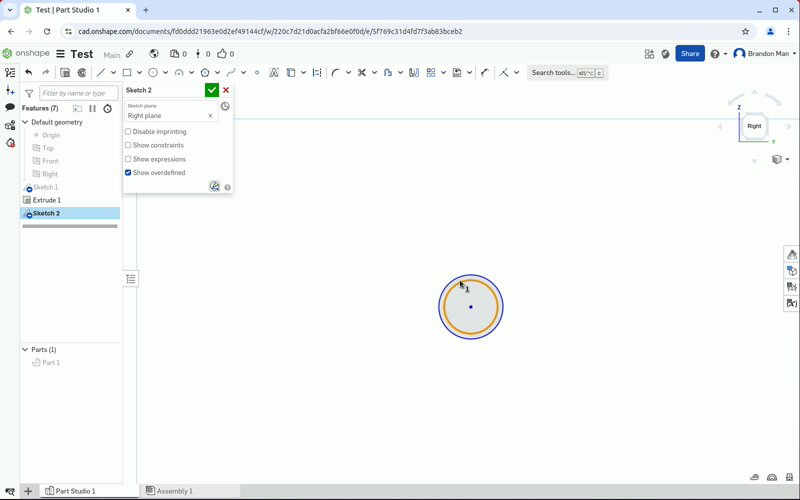
scroll(-6)
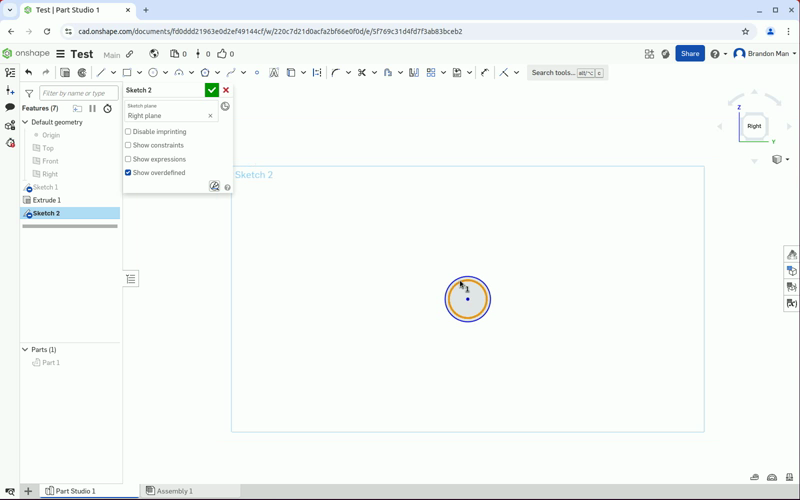
scroll(-6)
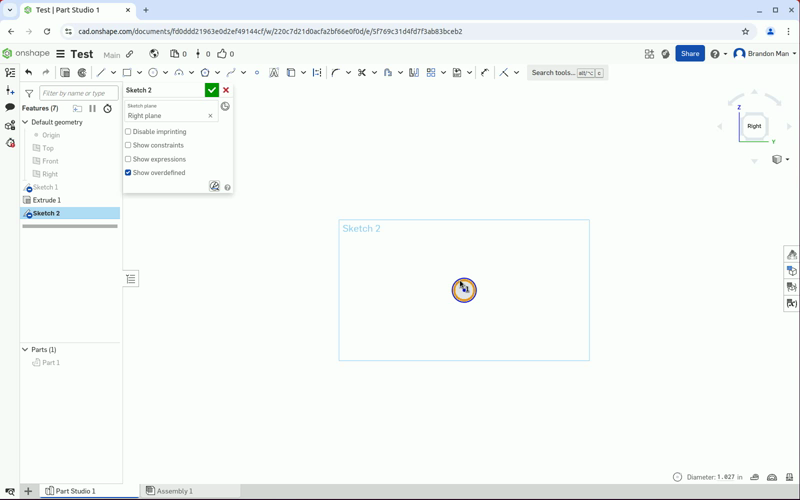
scroll(-6)
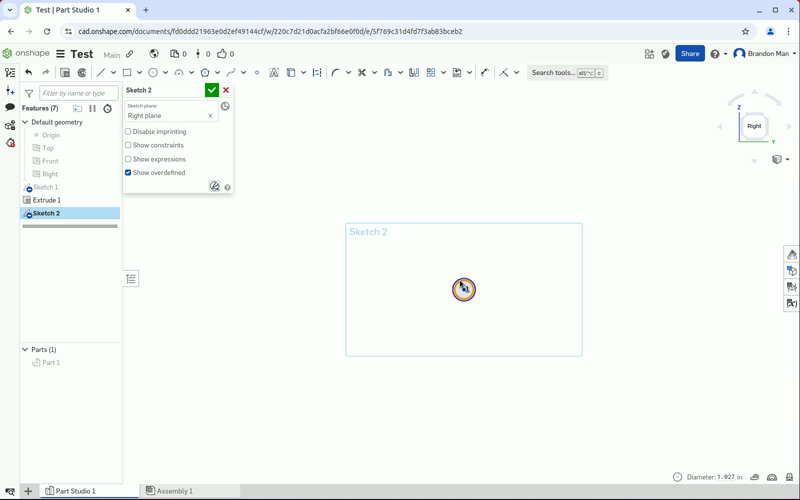
scroll(-6)
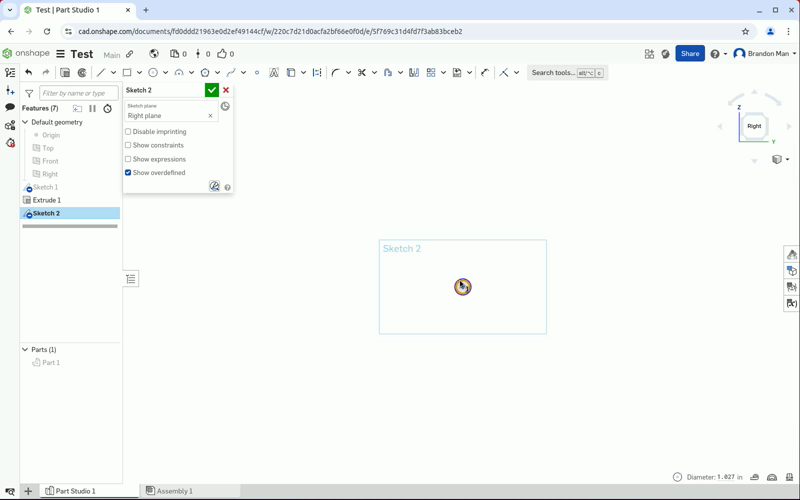
scroll(-6)
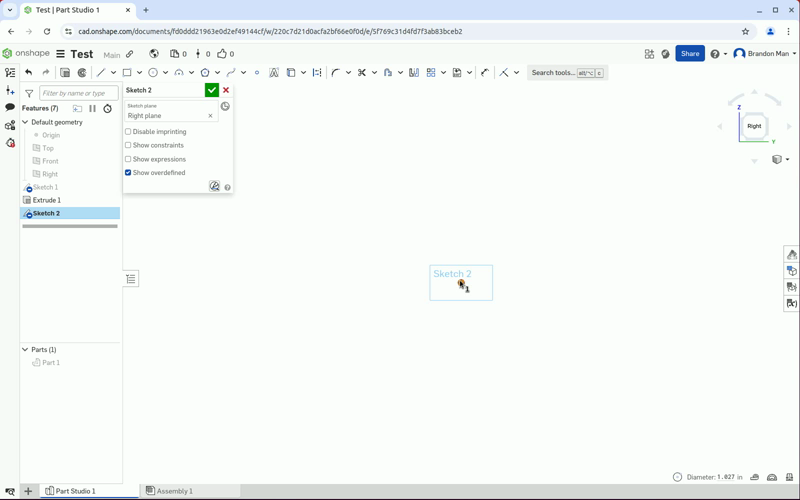
mouse_move(73, 352)
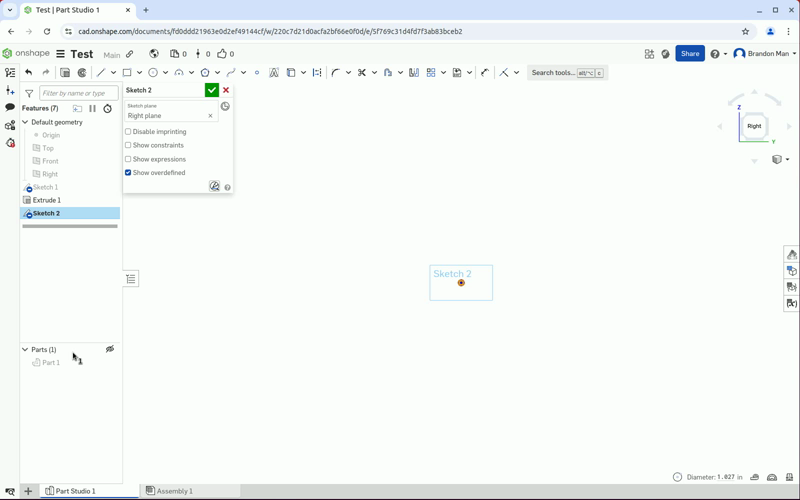
key(shift+y)
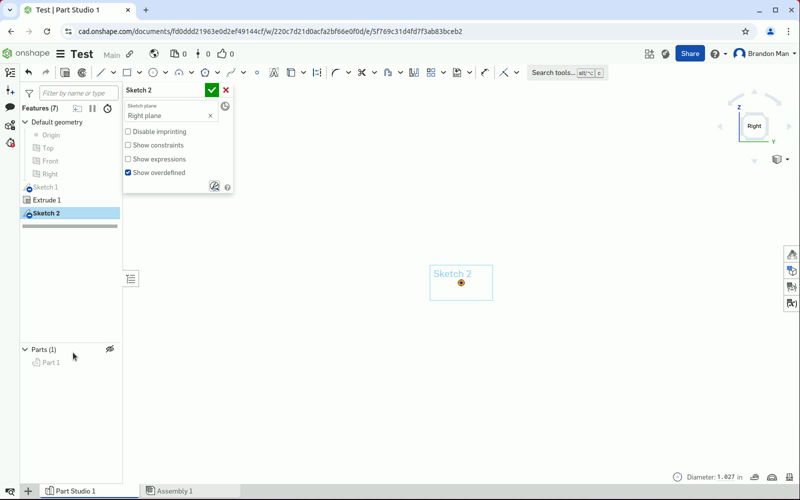
key(shift+e)
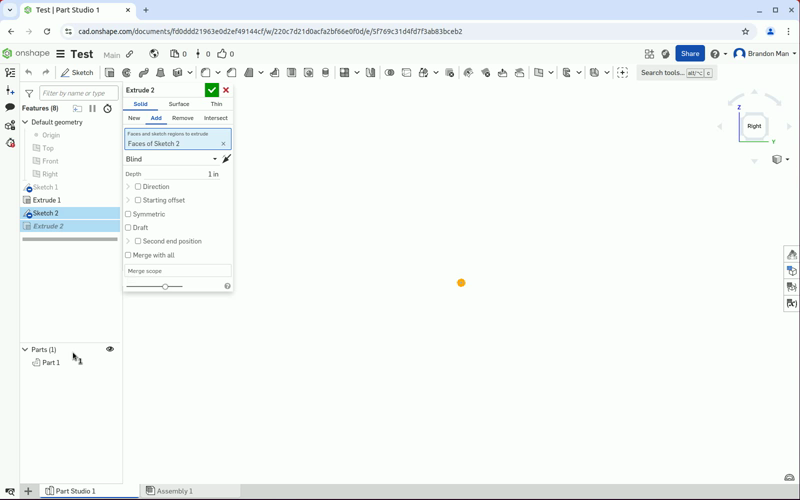
mouse_move(143, 106)
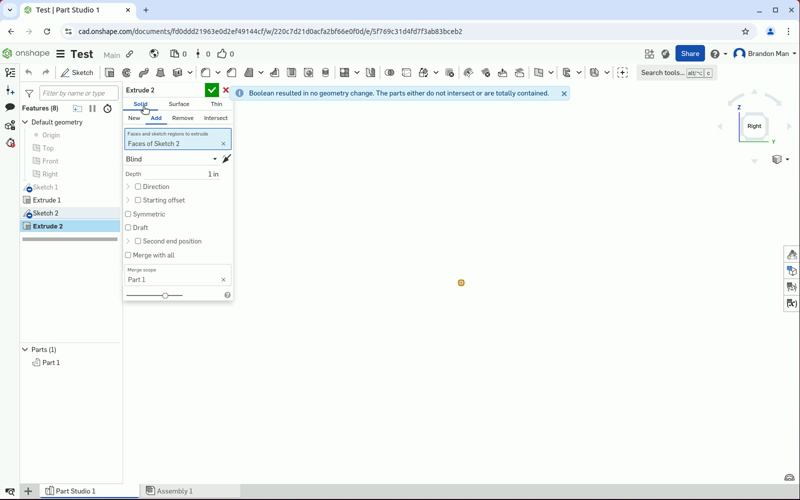
click(143, 106)
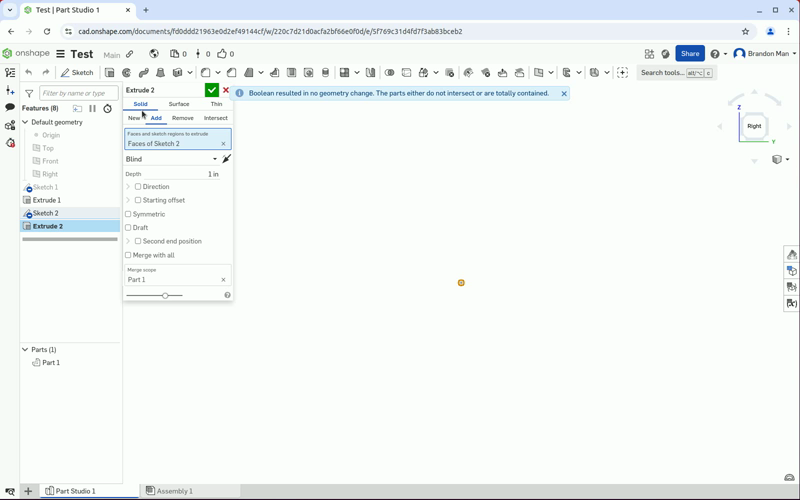
mouse_move(137, 120)
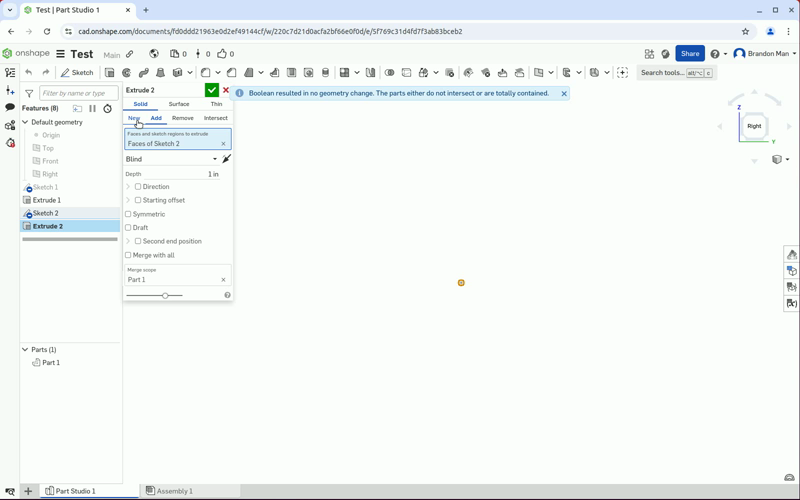
click(137, 120)
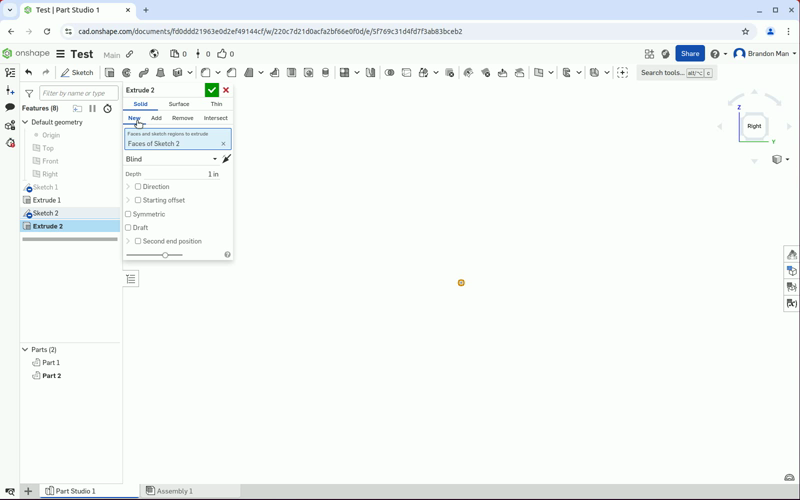
key(tab, 4)
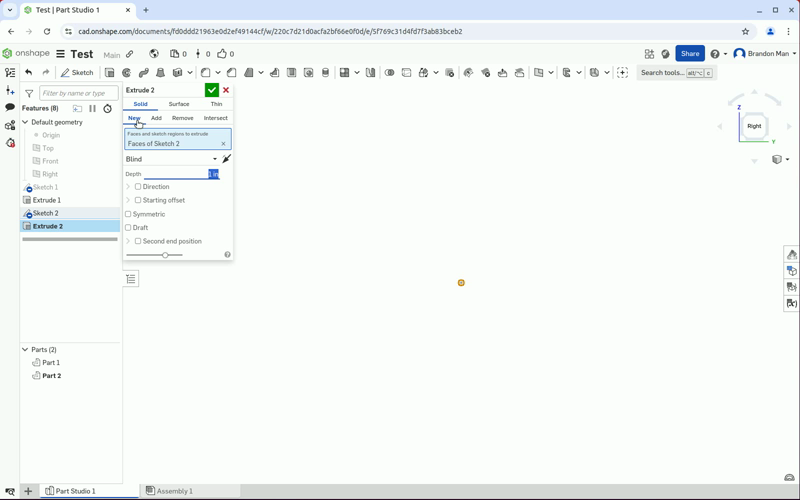
text(23.108)
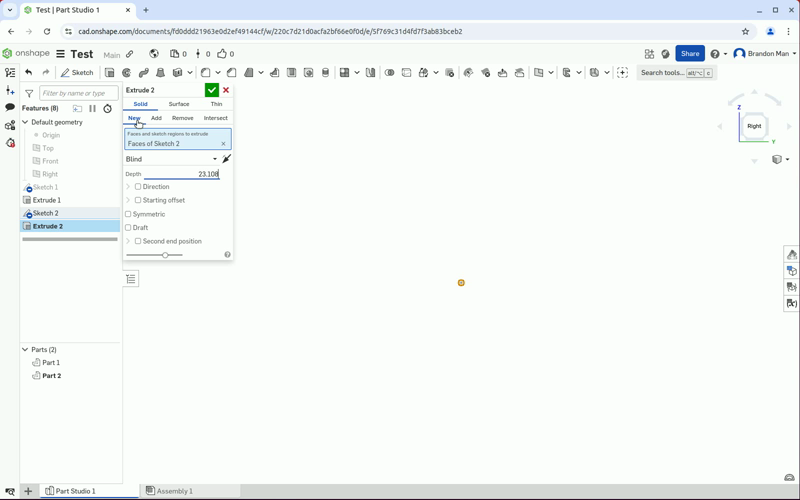
key(enter)
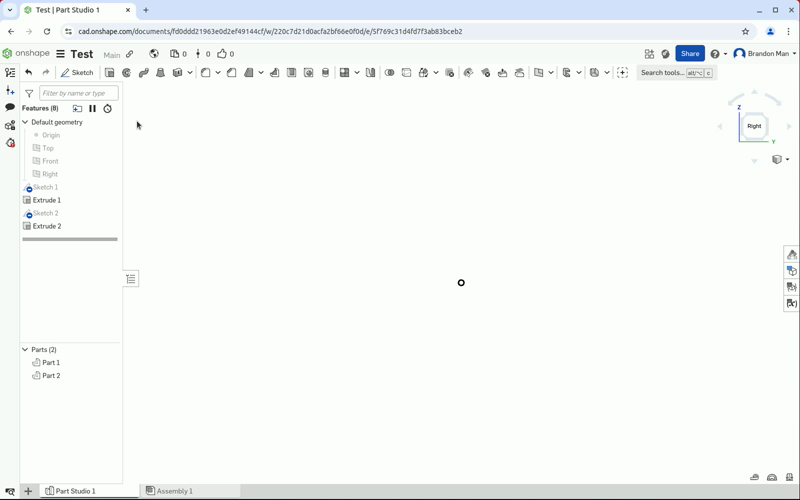
key(shift+h)
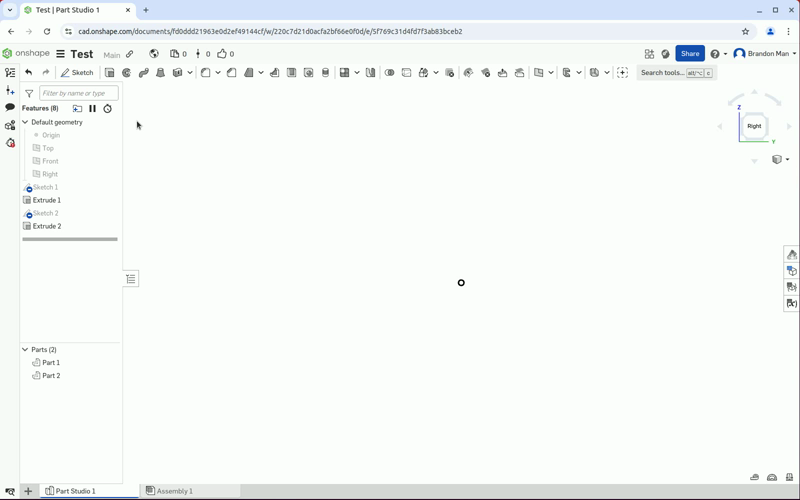
key(shift+h)
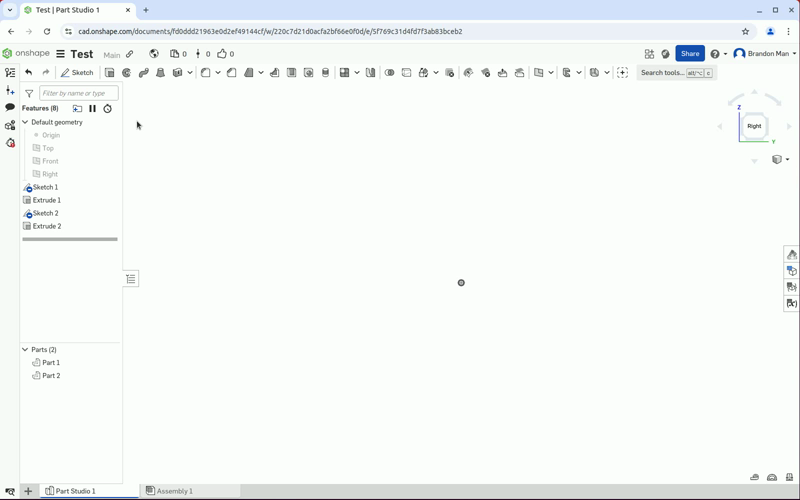
key(shift+7)
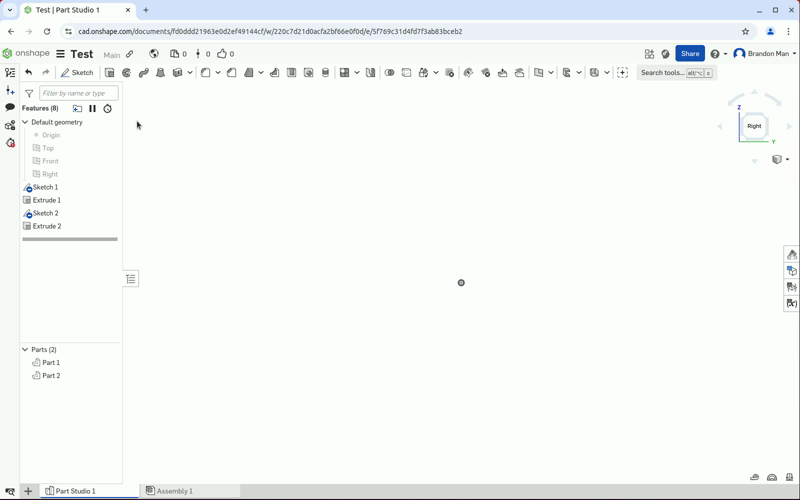
key(right, 2)
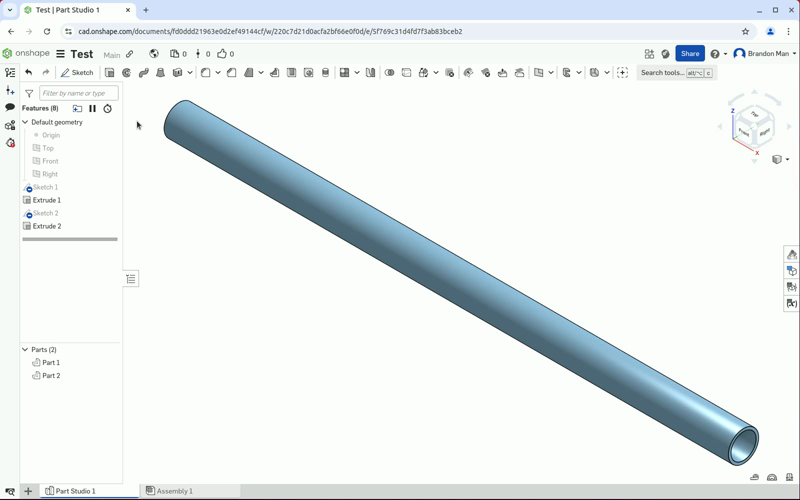
key(down, 2)
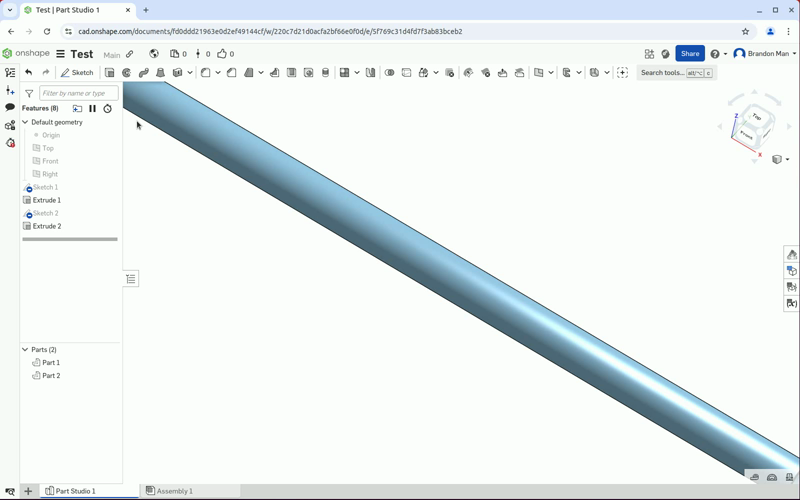
key(up, 2)
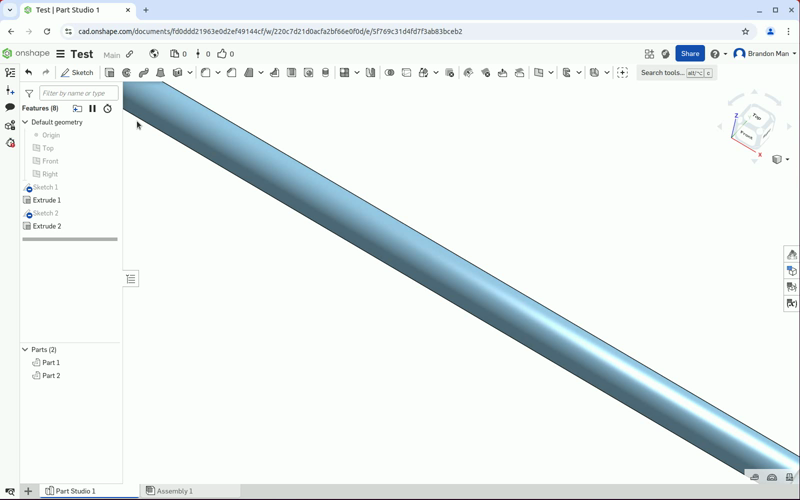
key(left, 2)
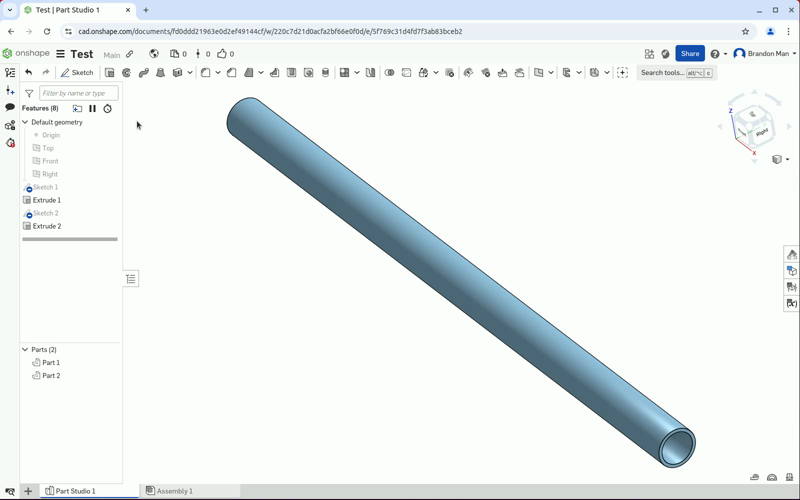
mouse_move(73, 189)
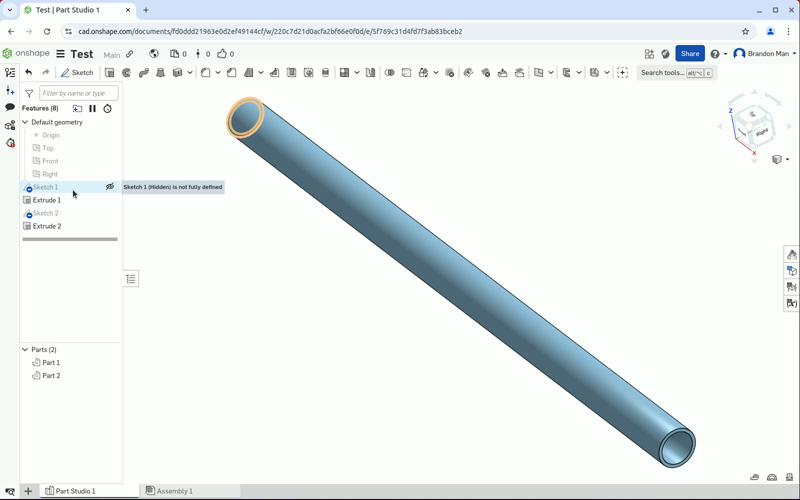
click(73, 189)